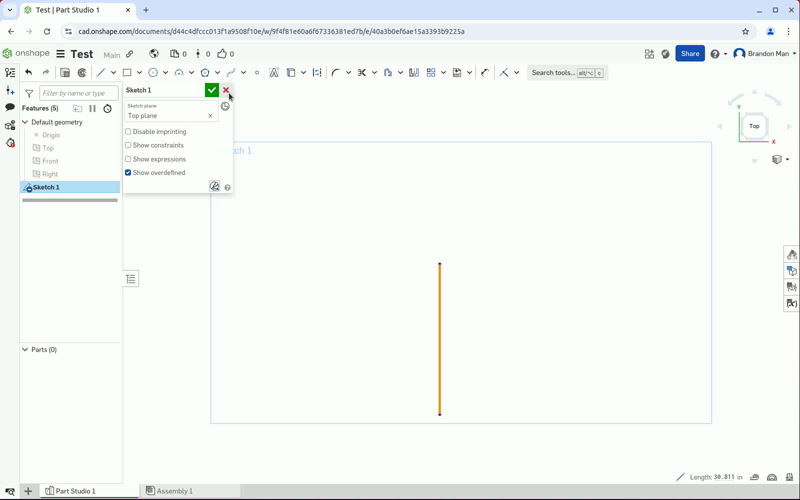
key(shift+h)
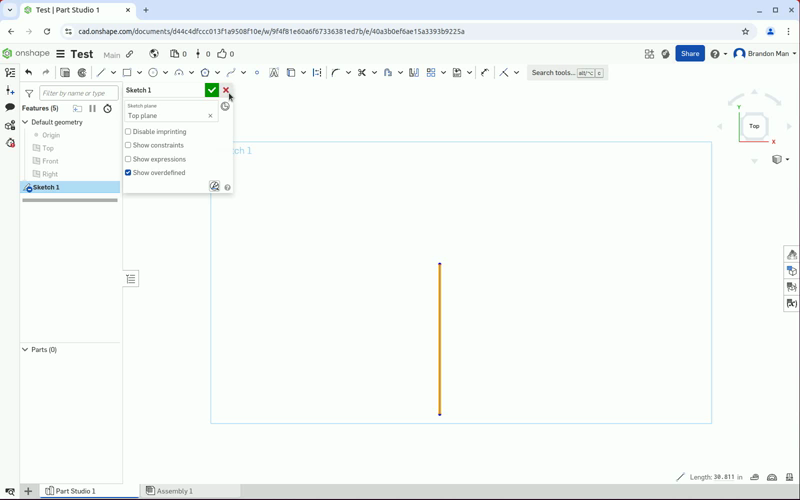
key(shift+s)
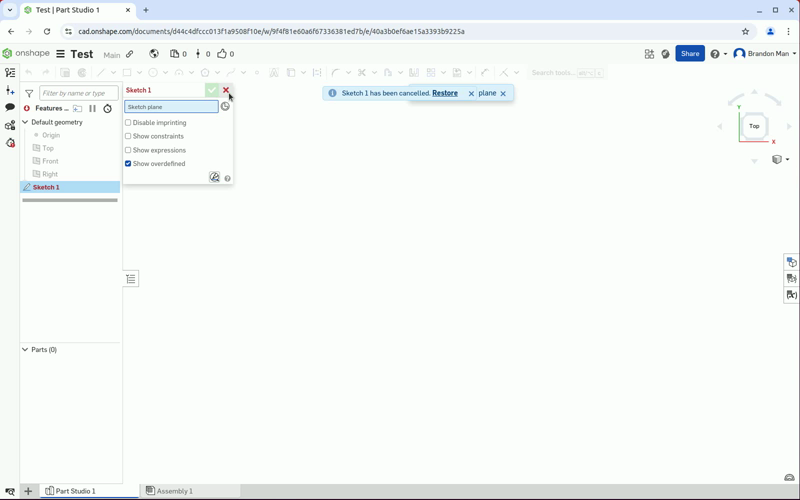
mouse_move(73, 150)
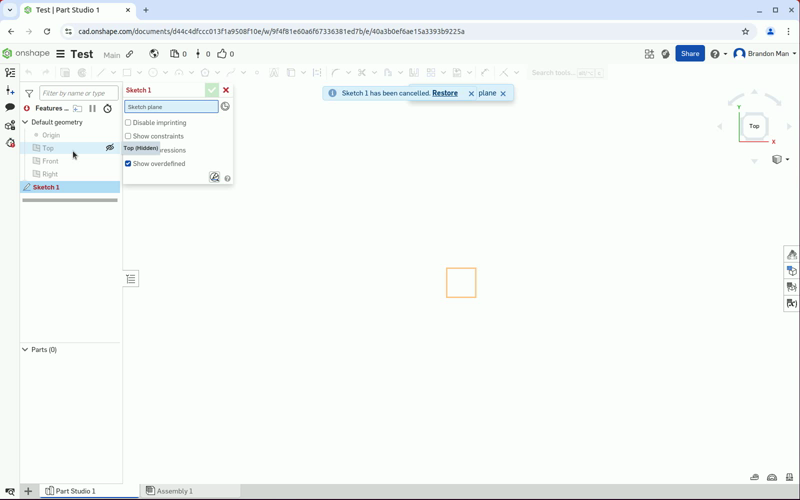
click(73, 150)
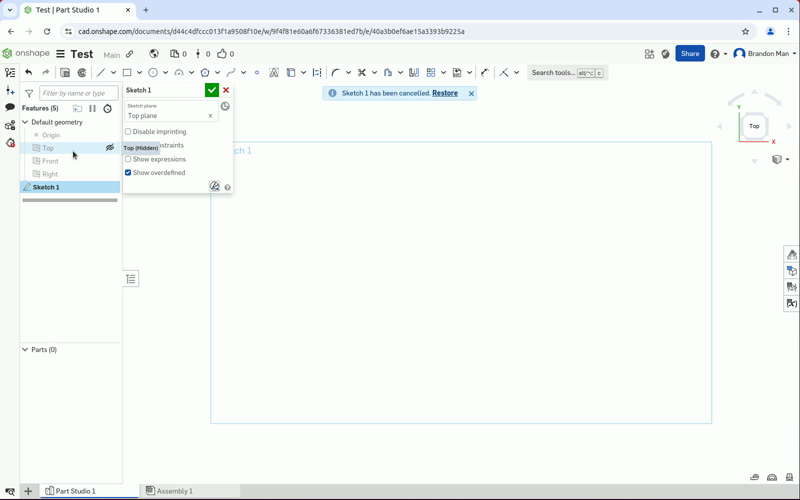
mouse_move(73, 352)
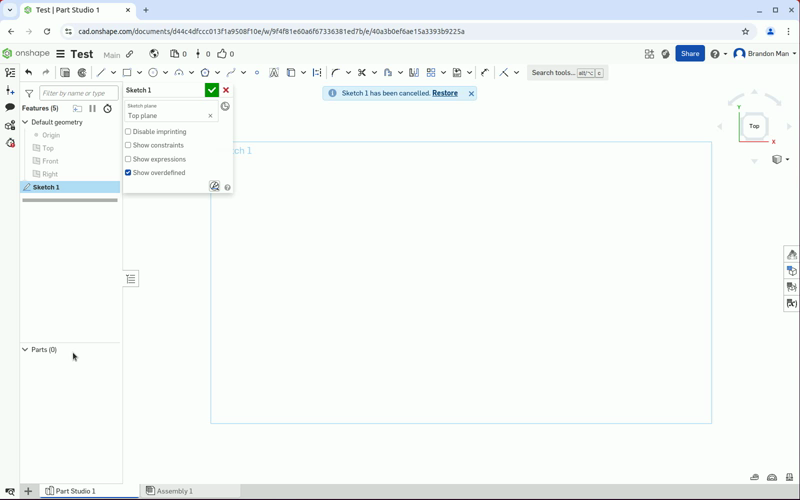
key(y)
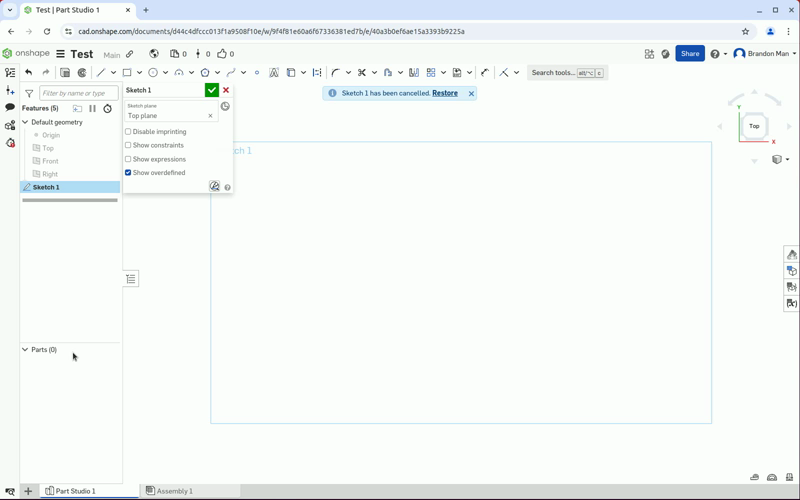
key(a)
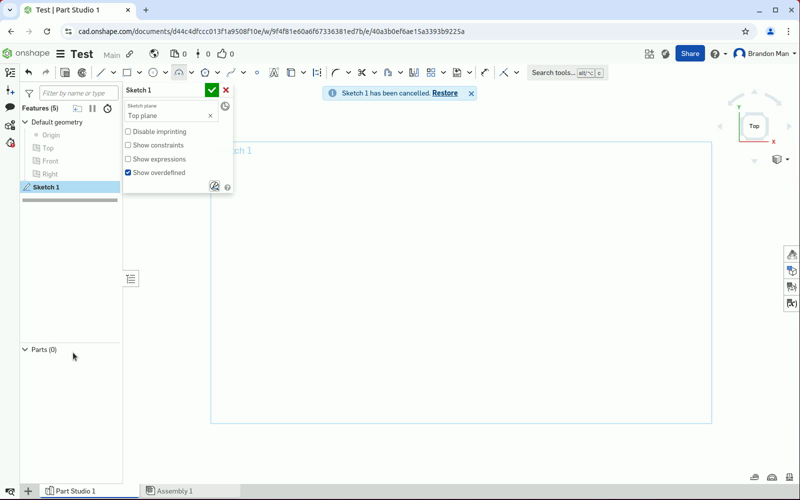
key_down(shift)
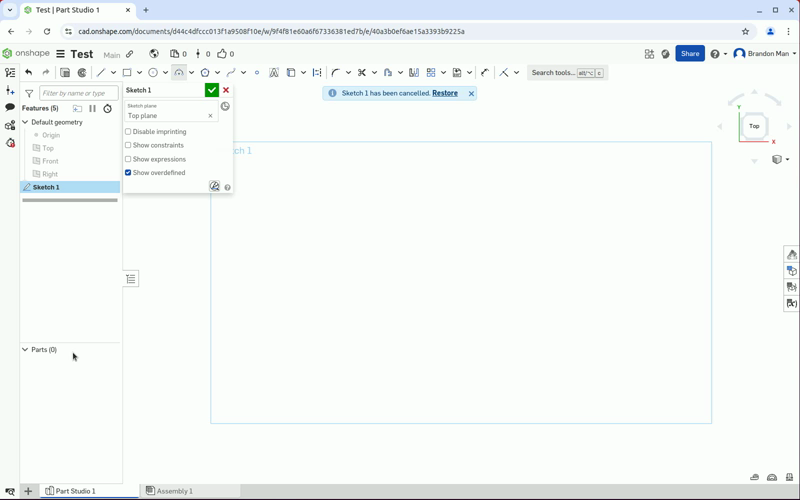
mouse_move(438, 375)
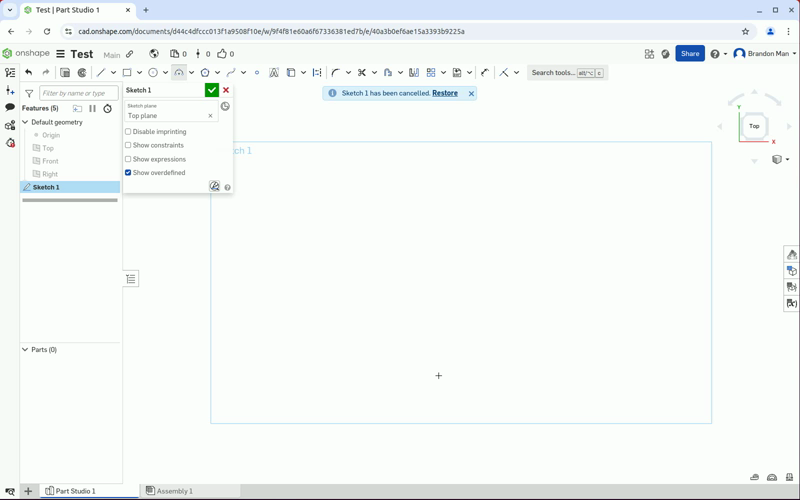
click(438, 375)
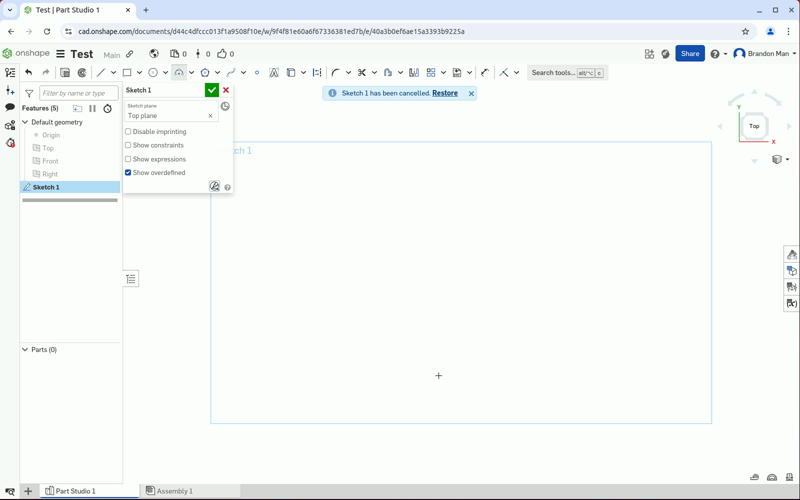
key_up(shift)
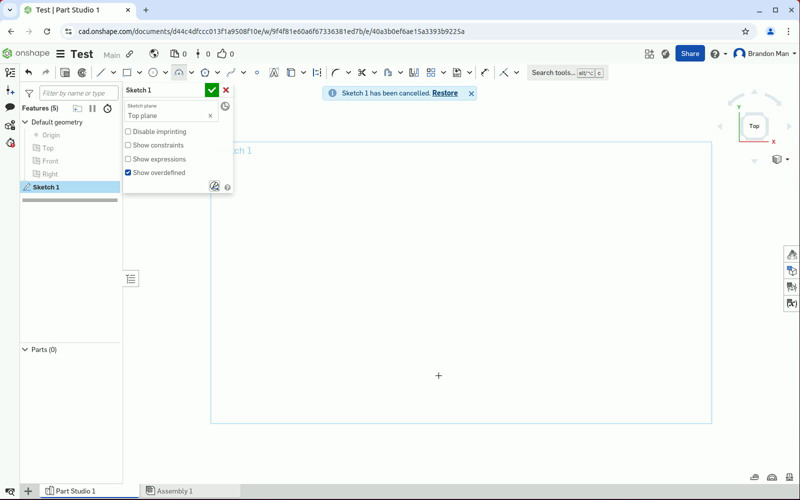
key_down(shift)
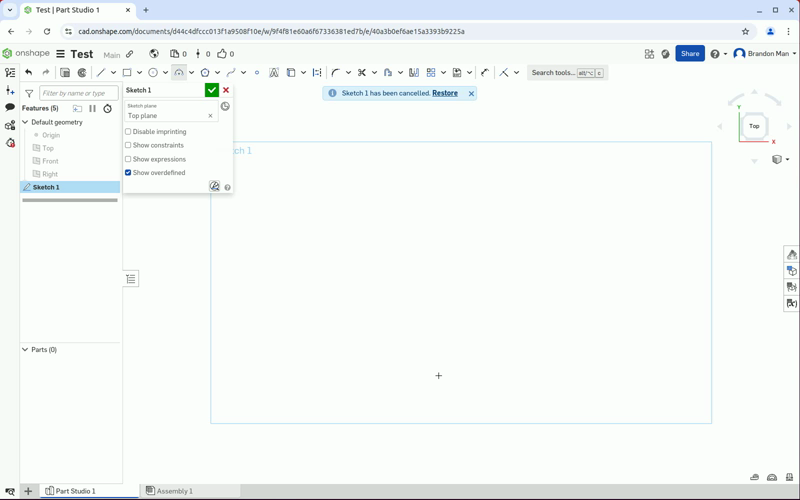
mouse_move(481, 375)
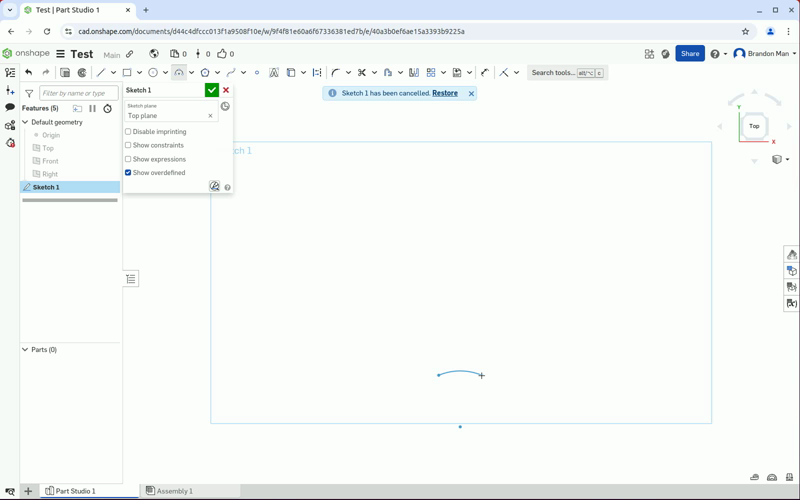
click(481, 375)
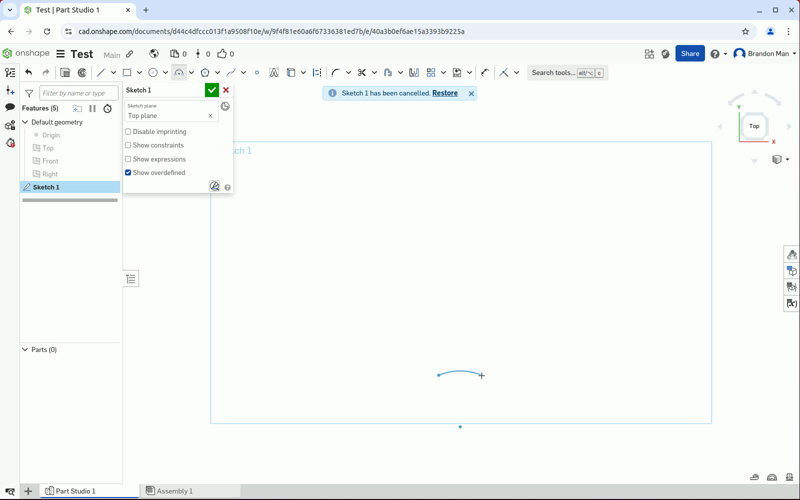
mouse_move(460, 192)
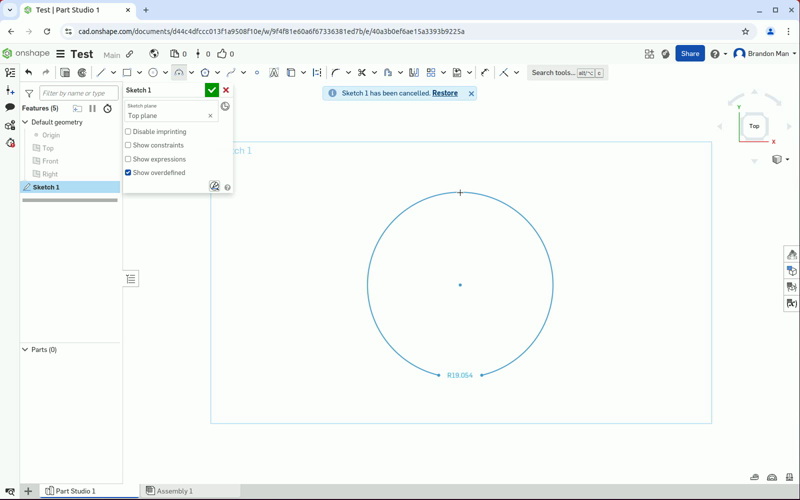
click(460, 192)
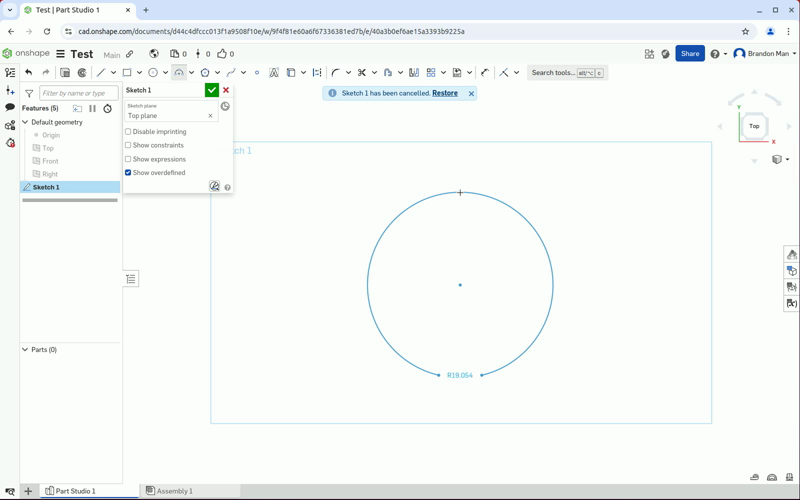
key_up(shift)
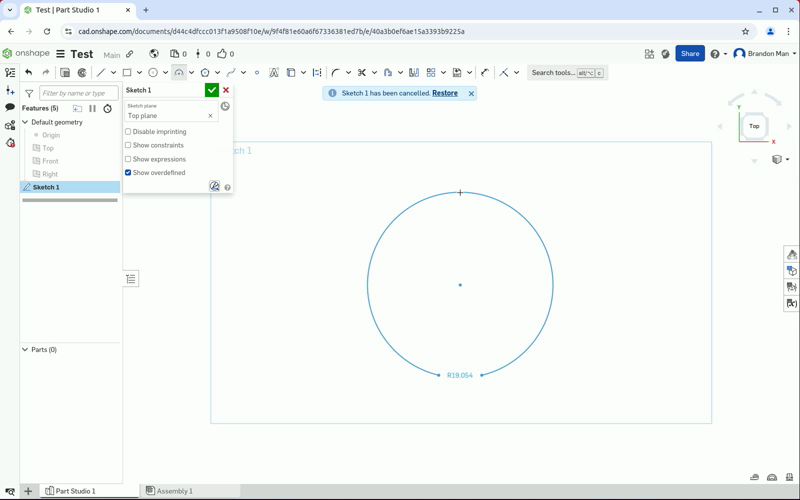
key(esc)
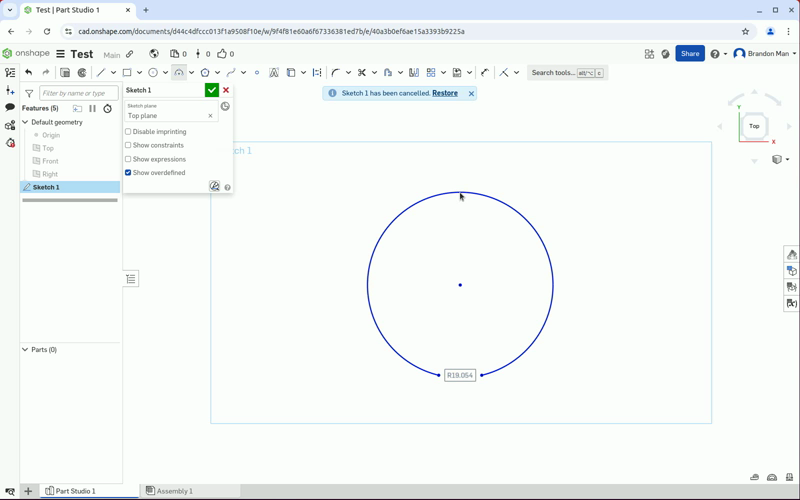
key(l)
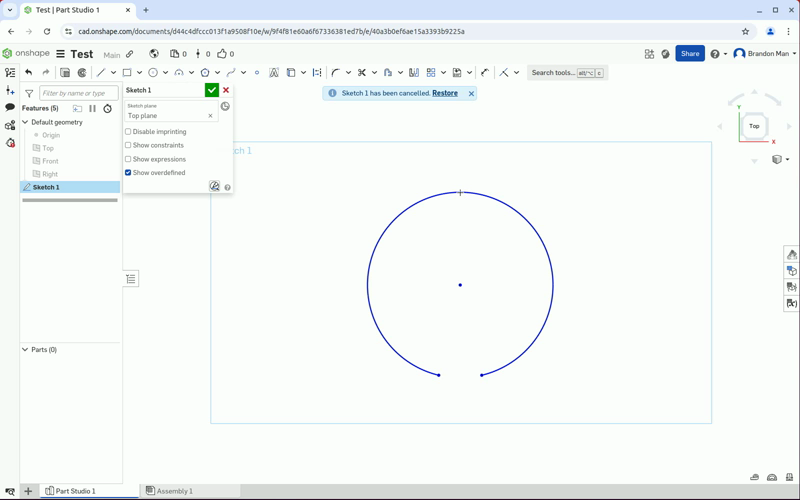
mouse_move(481, 375)
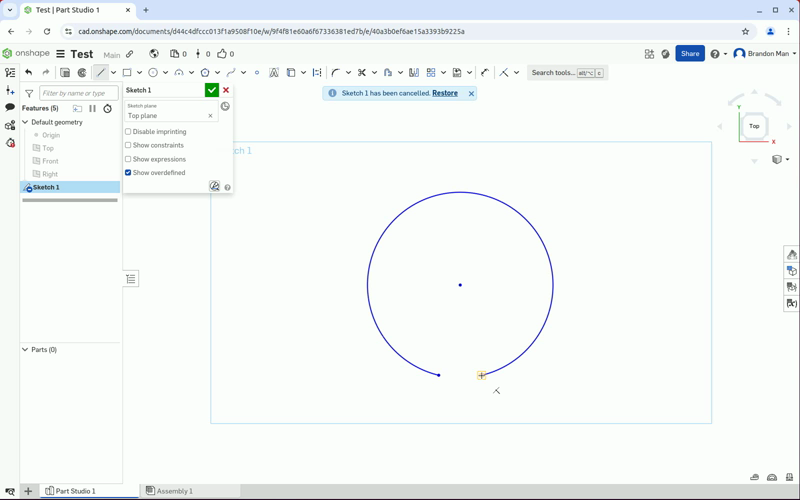
click(481, 375)
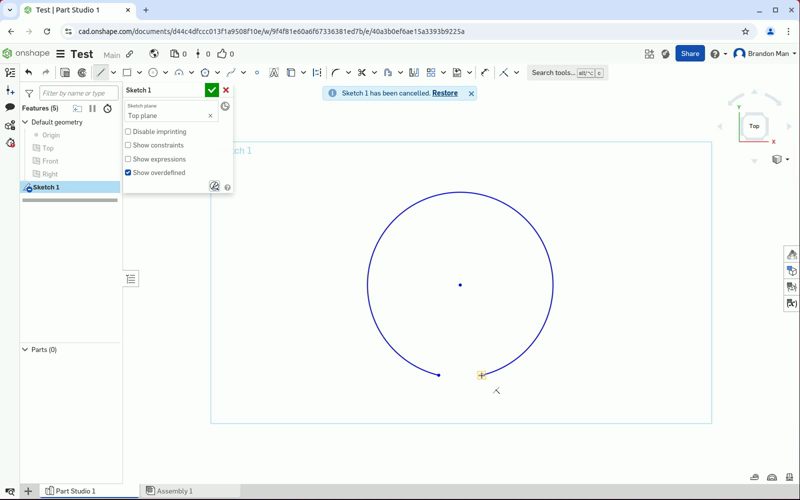
key_down(shift)
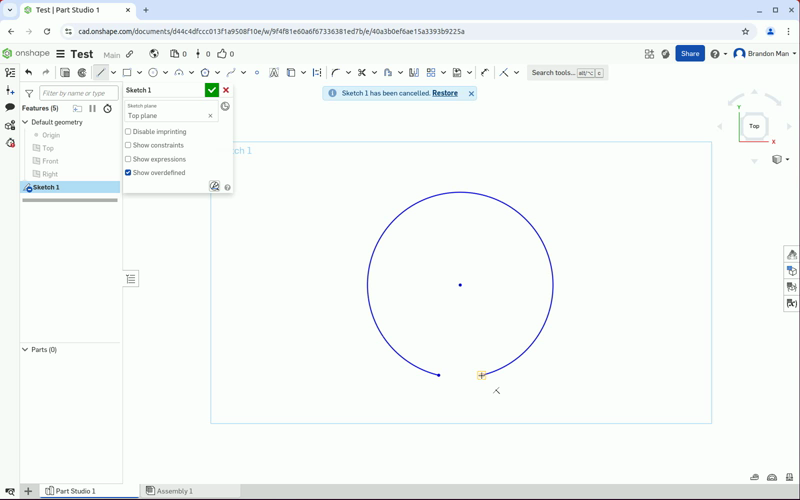
mouse_move(481, 303)
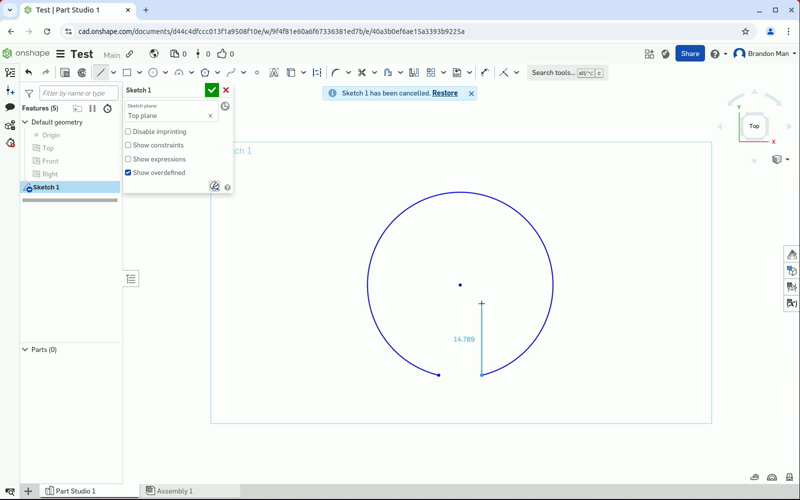
click(481, 303)
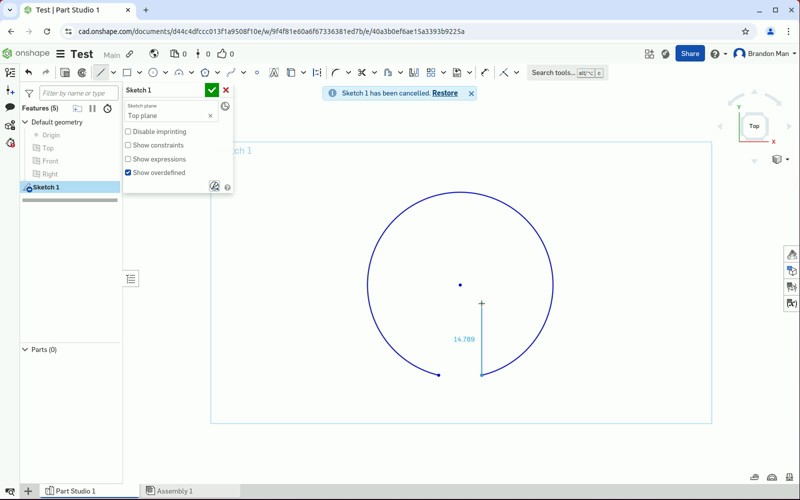
key_up(shift)
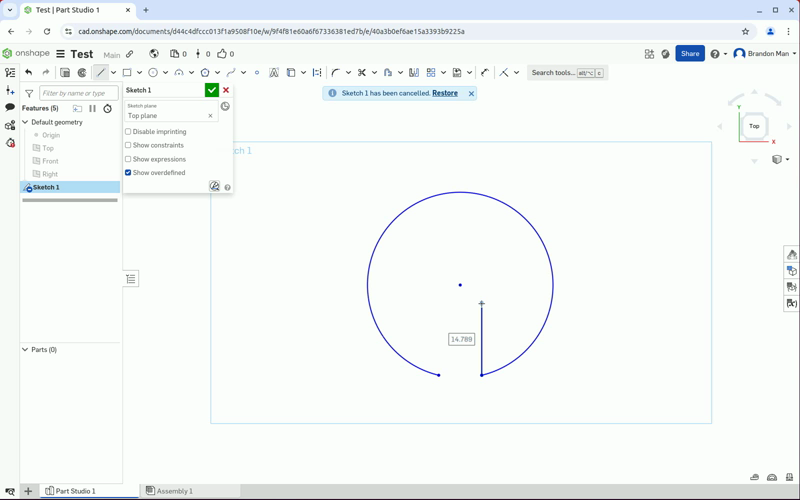
key(esc)
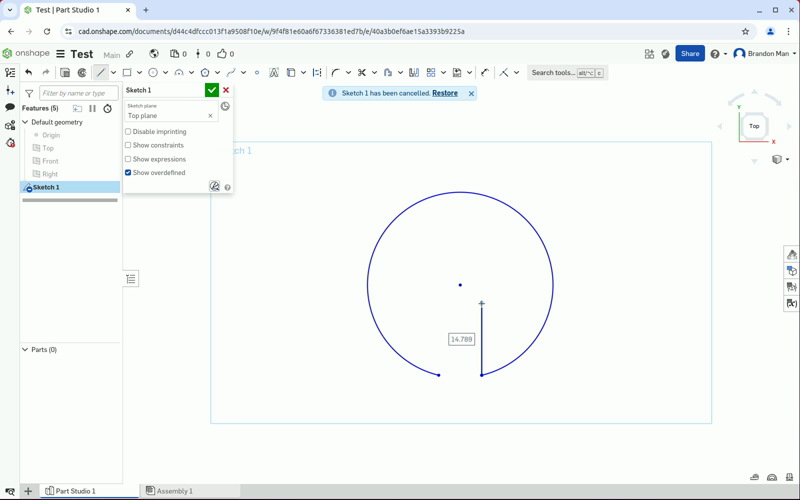
key(a)
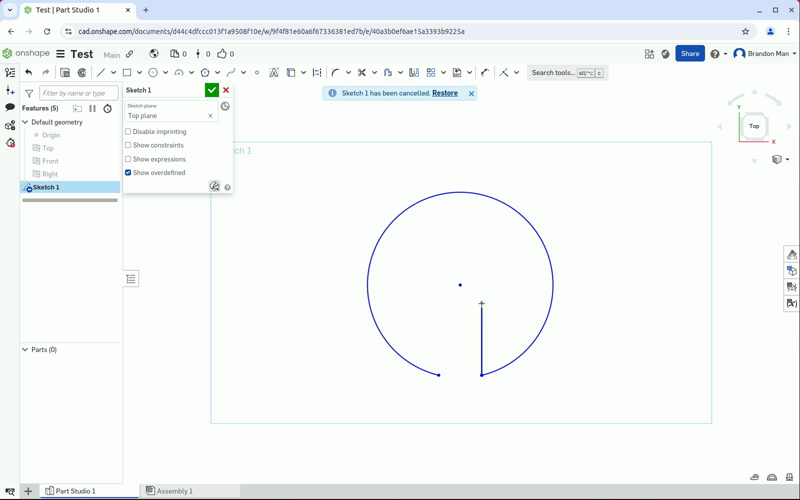
mouse_move(481, 303)
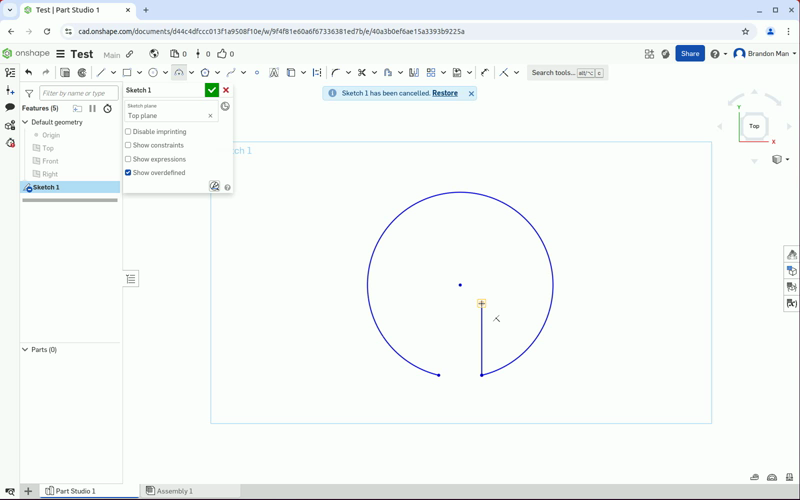
click(481, 303)
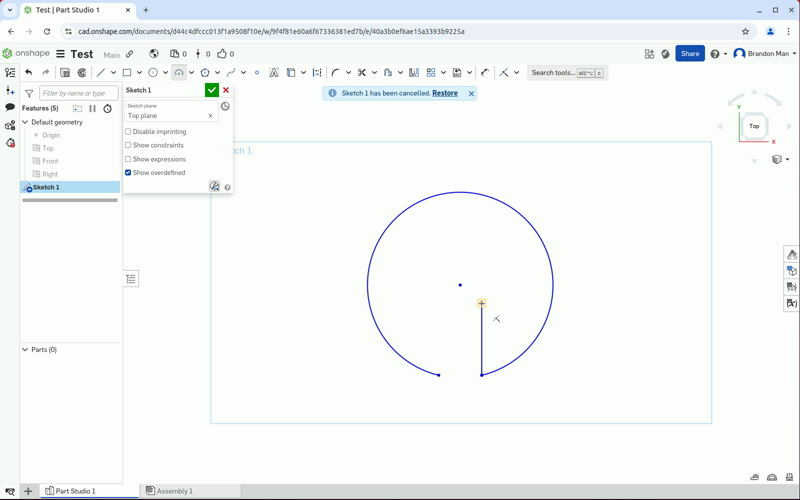
key_down(shift)
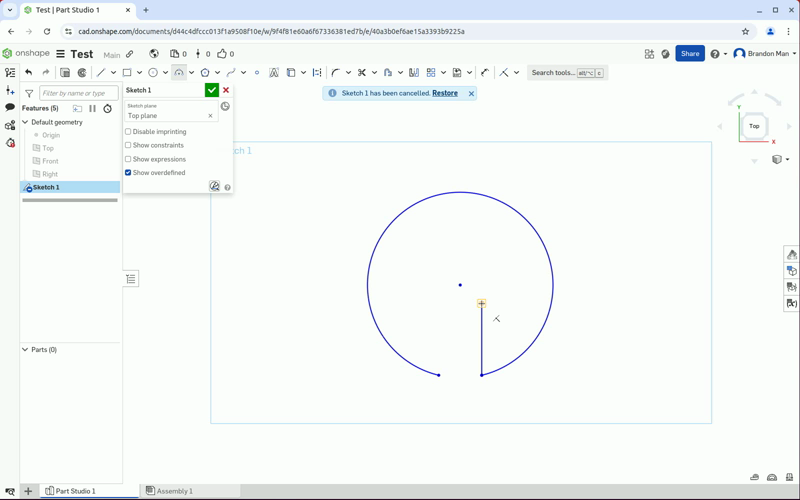
mouse_move(438, 303)
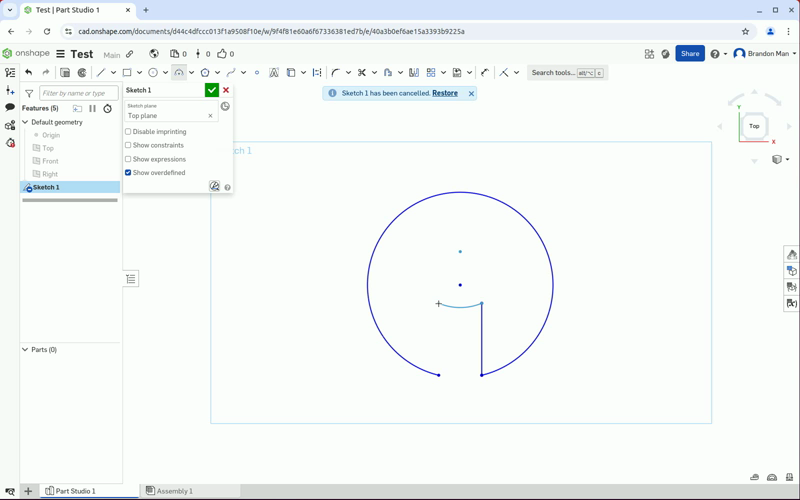
click(438, 303)
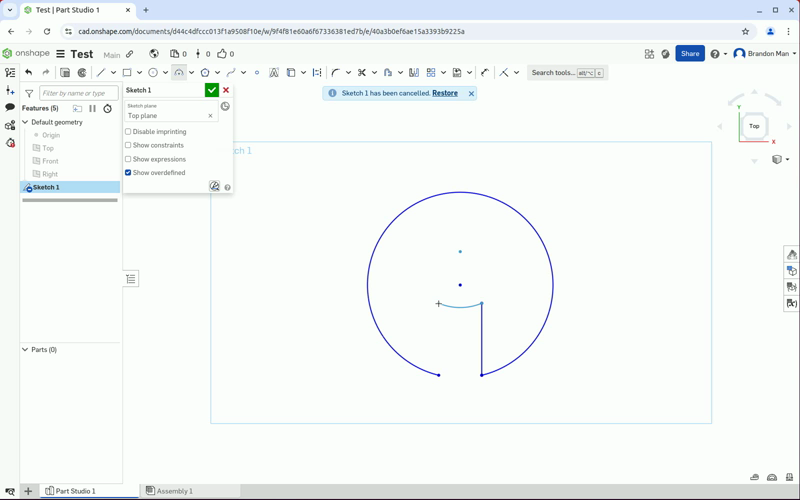
mouse_move(460, 254)
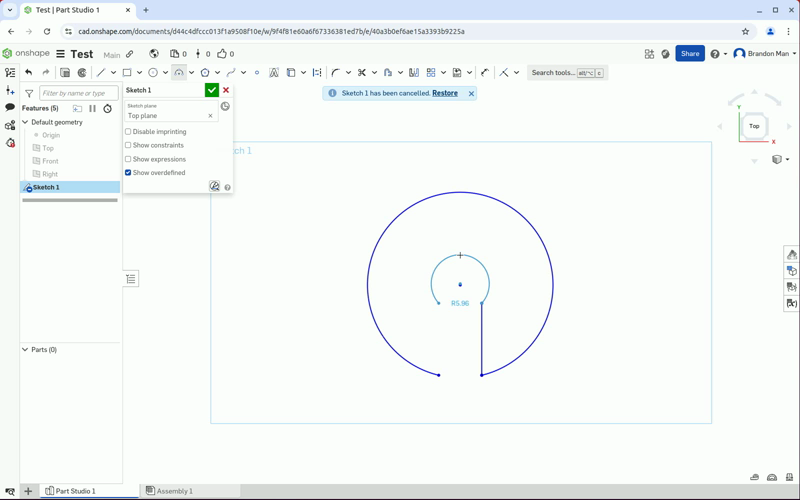
click(460, 254)
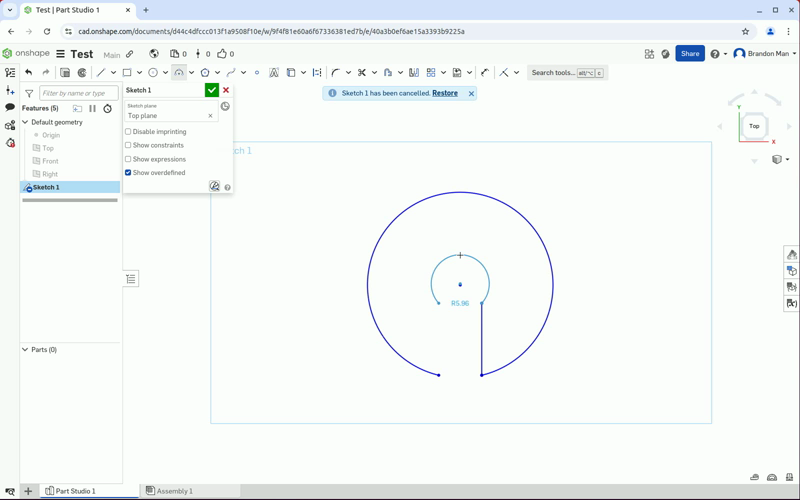
key_up(shift)
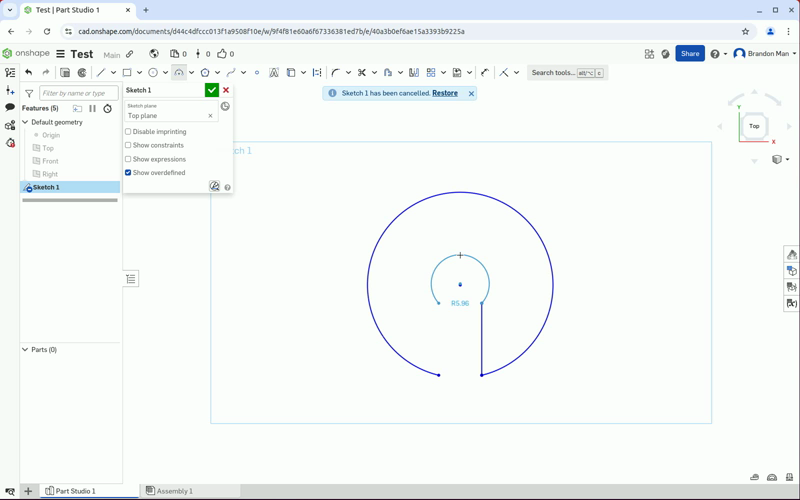
key(esc)
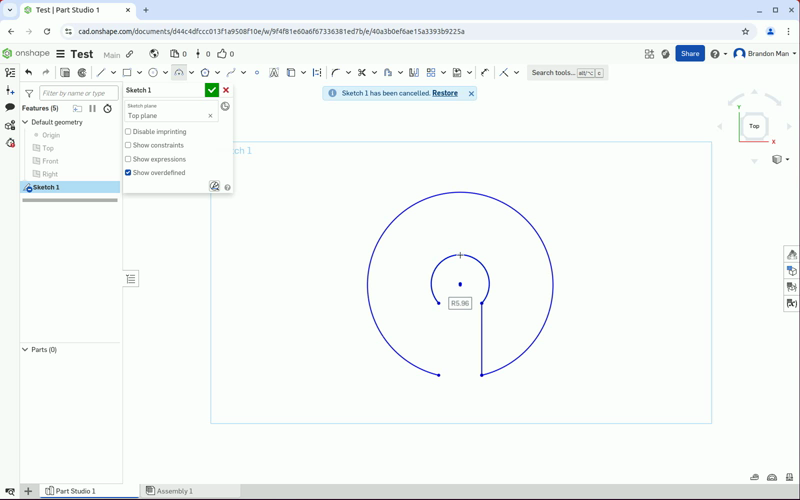
key(l)
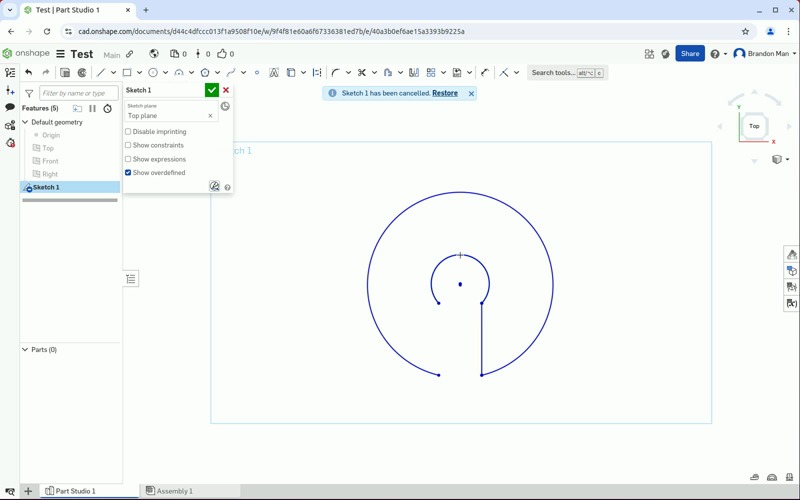
mouse_move(438, 303)
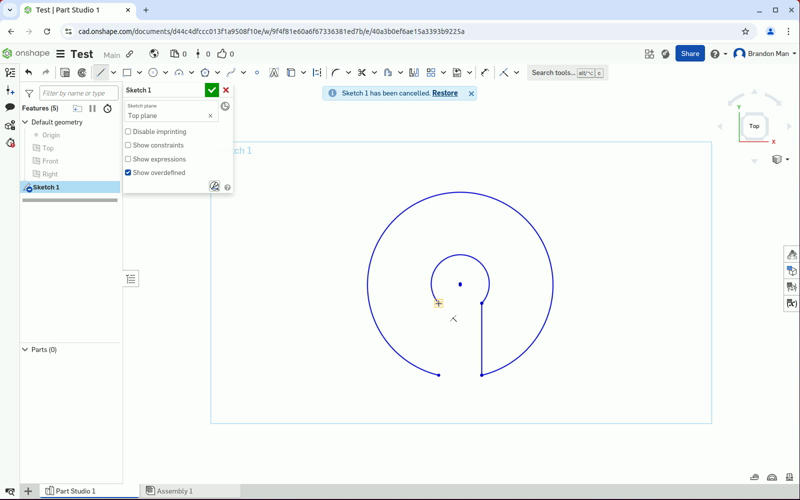
click(438, 303)
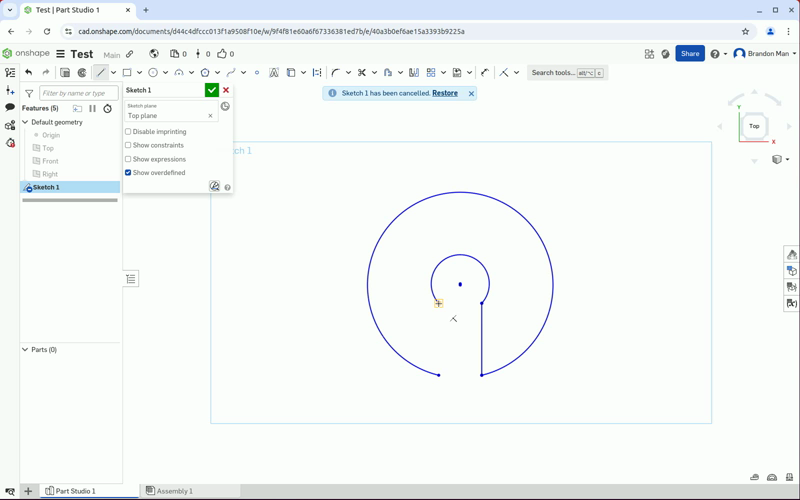
key_down(shift)
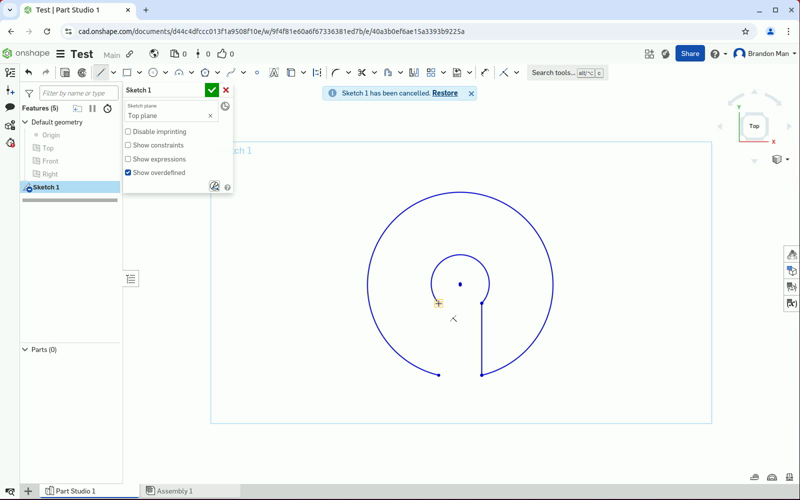
mouse_move(438, 375)
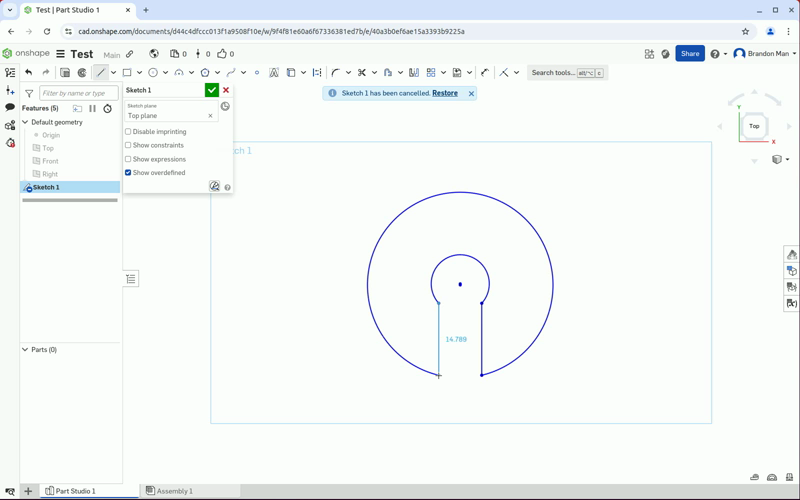
key_up(shift)
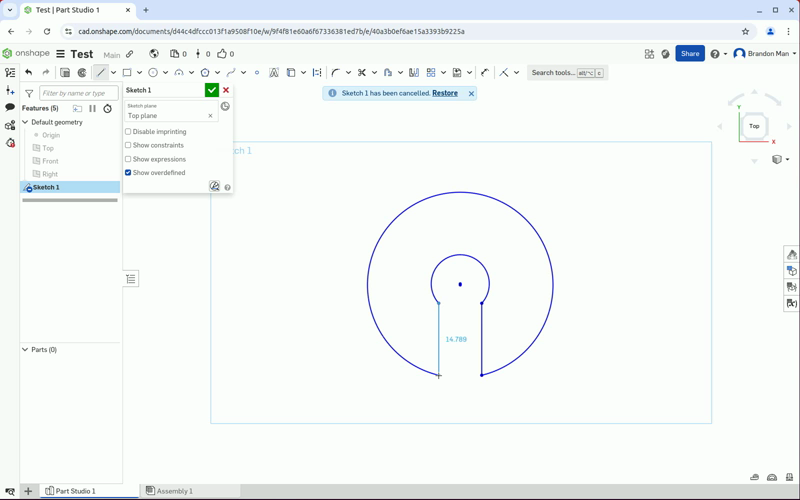
click(438, 375)
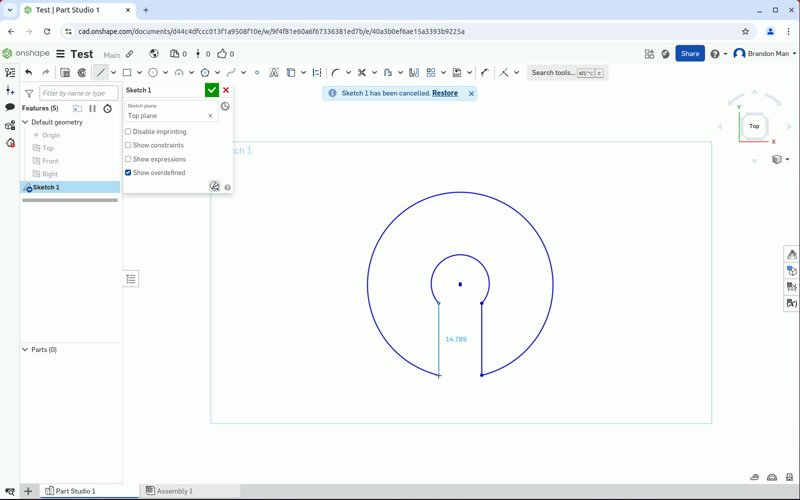
key(esc)
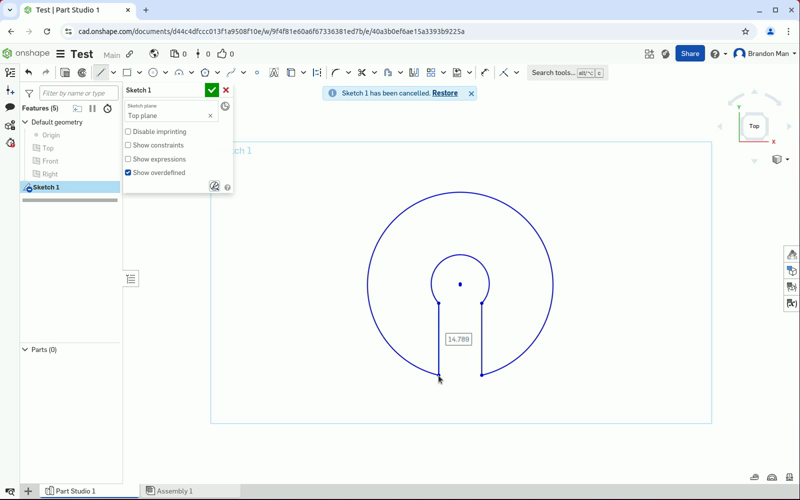
mouse_move(386, 281)
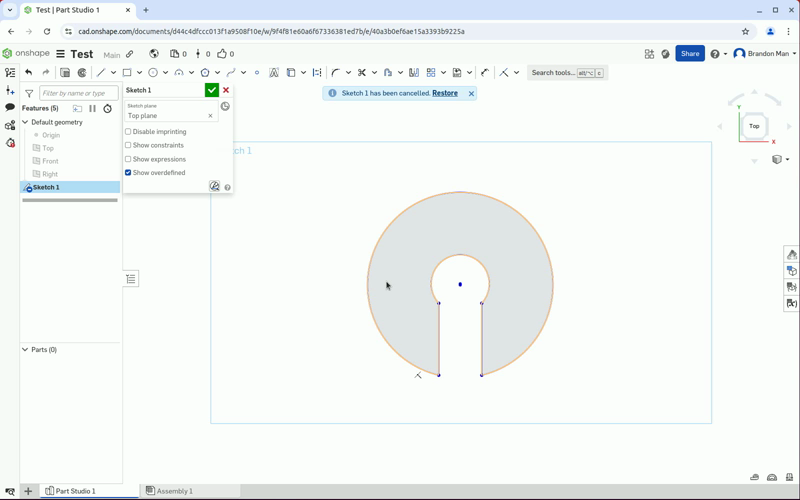
click(386, 281)
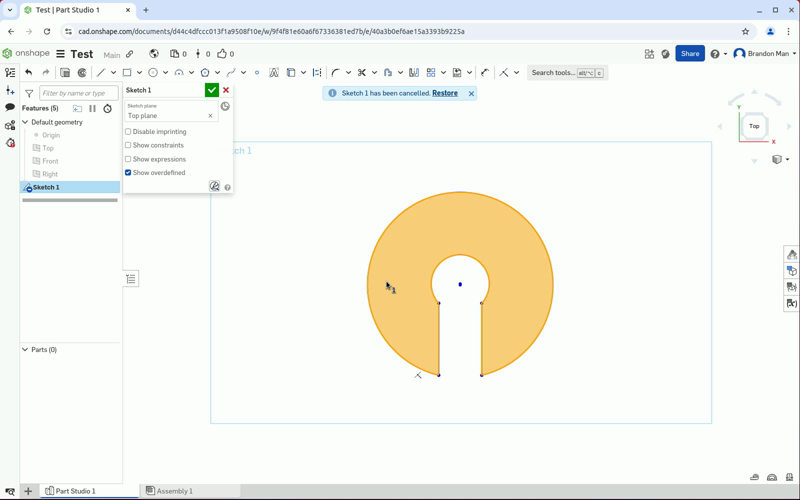
mouse_move(73, 352)
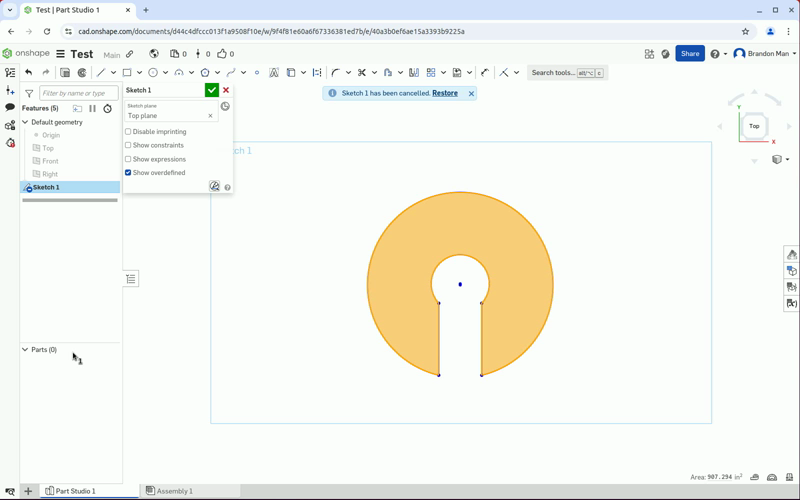
key(shift+y)
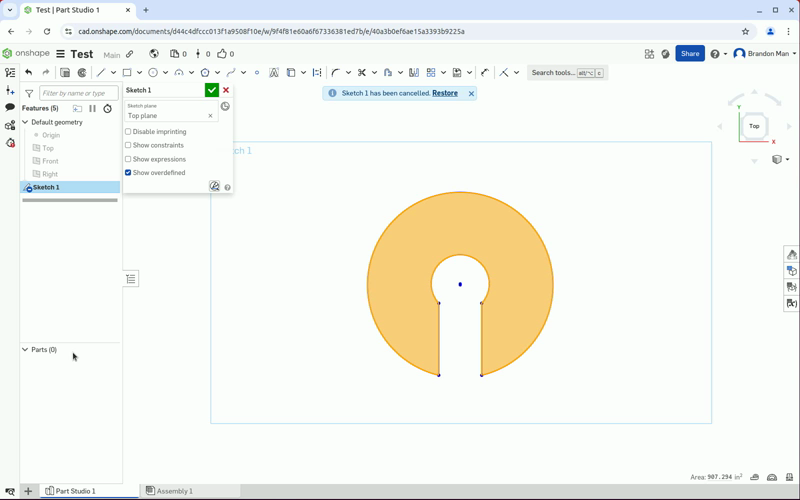
key(shift+e)
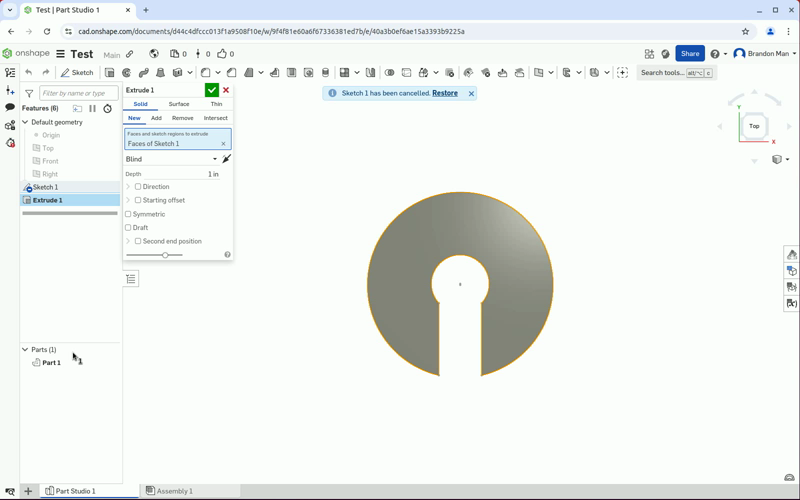
mouse_move(143, 106)
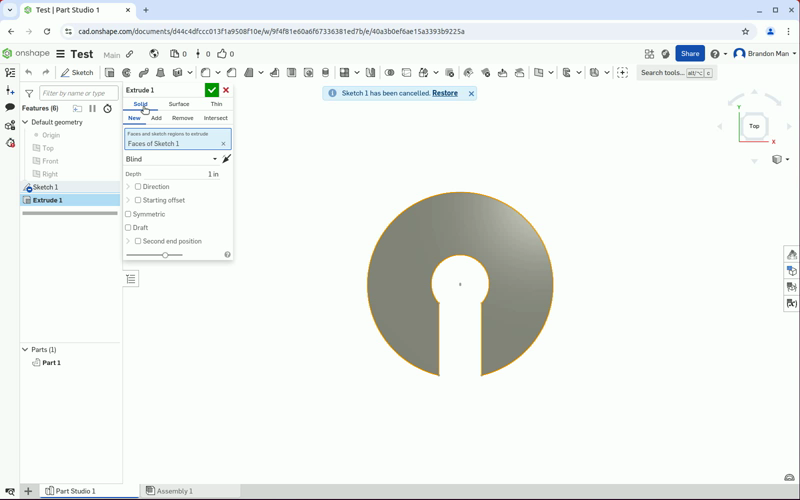
click(143, 106)
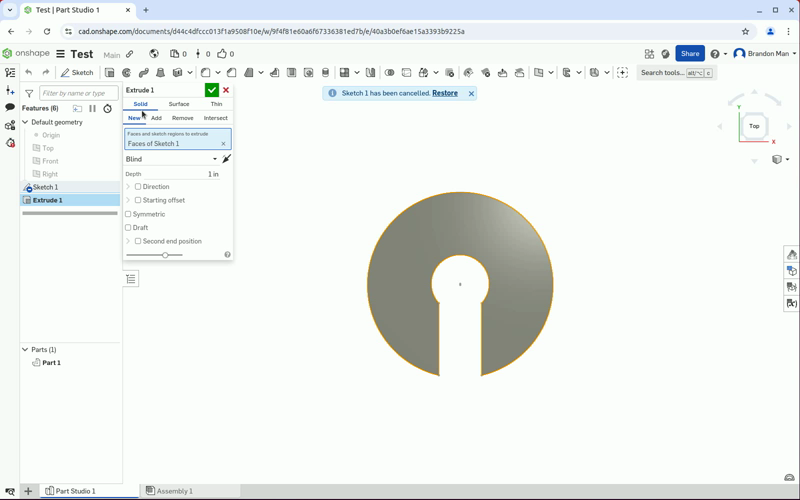
mouse_move(137, 120)
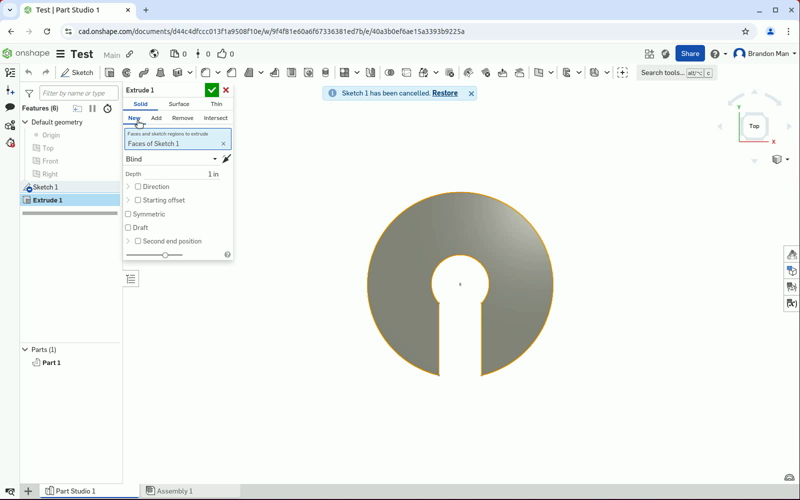
click(137, 120)
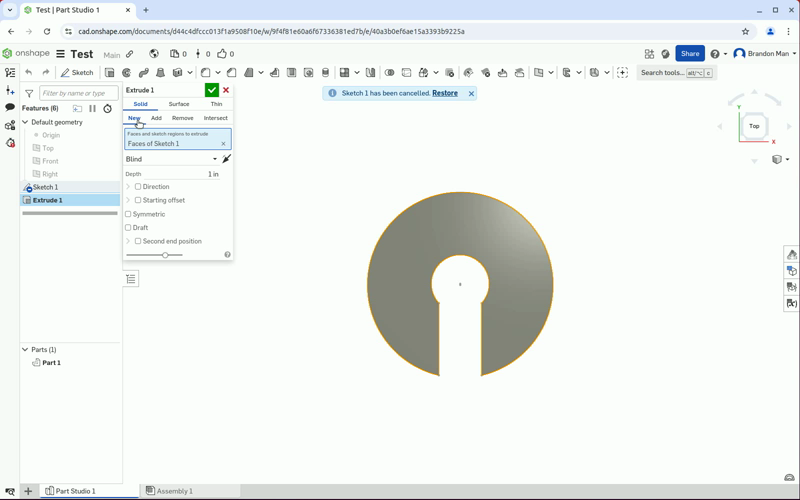
key(tab, 4)
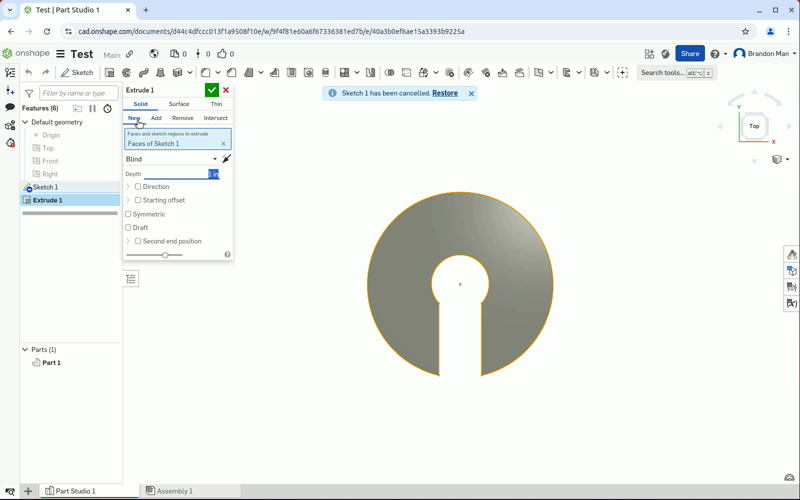
text(11.073)
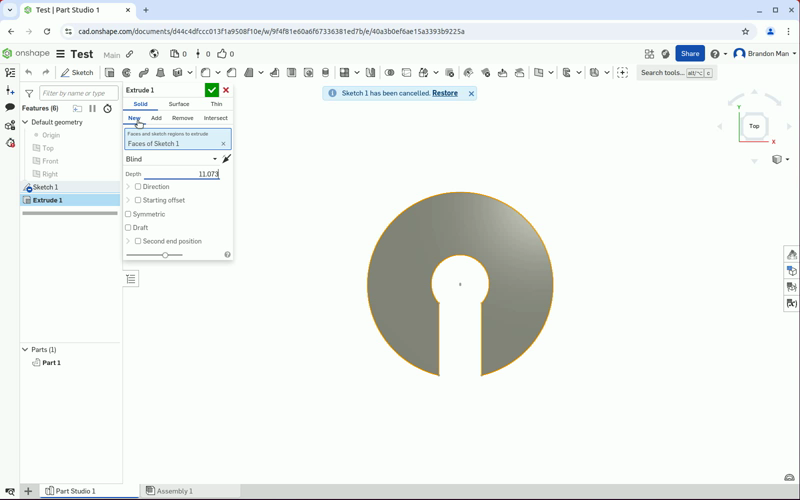
key(enter)
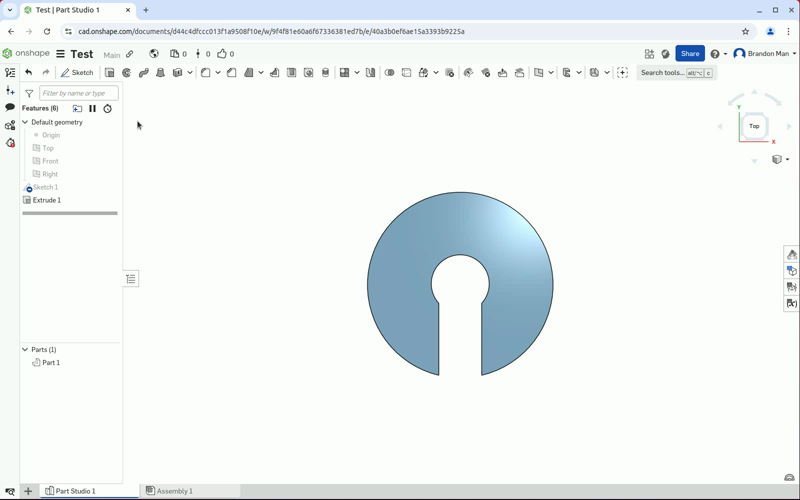
key(shift+h)
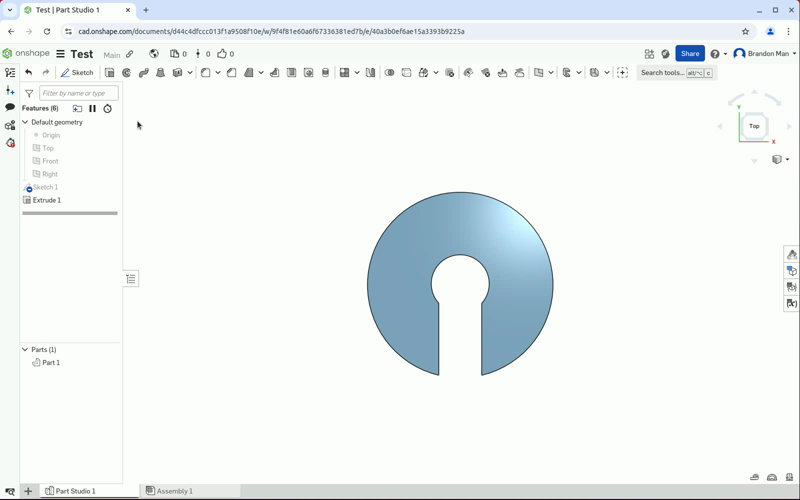
key(shift+h)
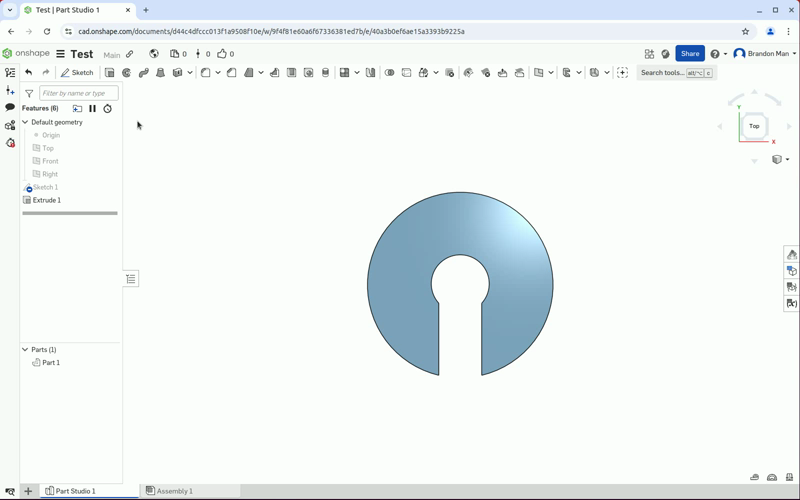
mouse_move(73, 189)
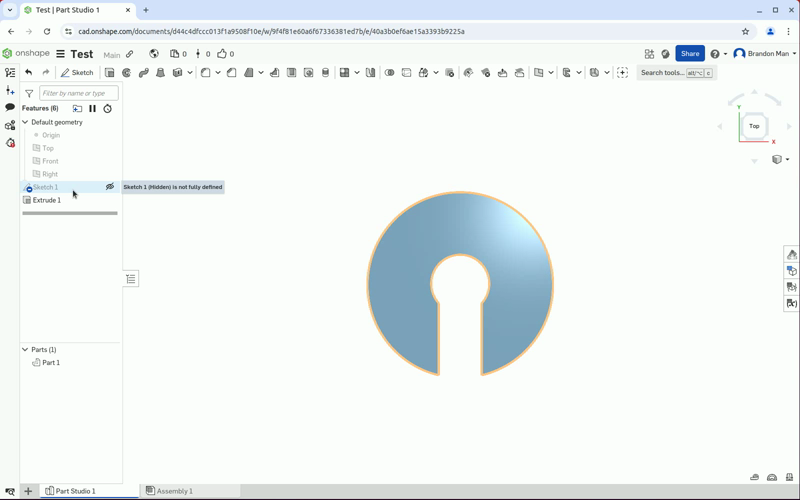
click(73, 189)
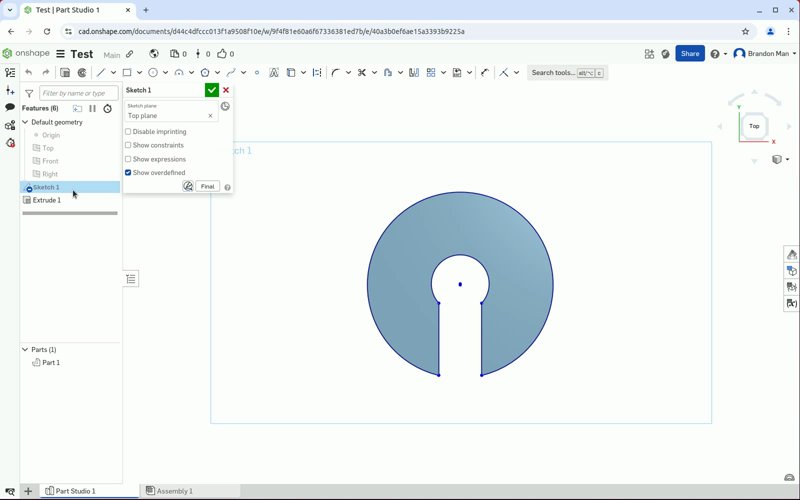
mouse_move(229, 92)
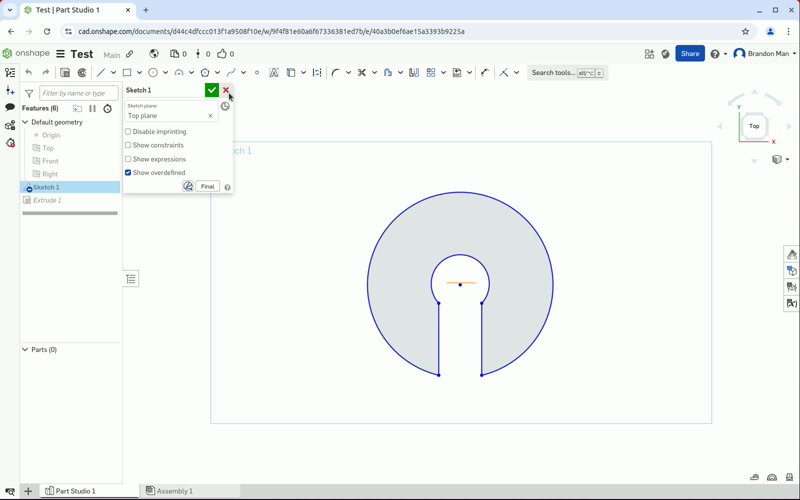
click(229, 92)
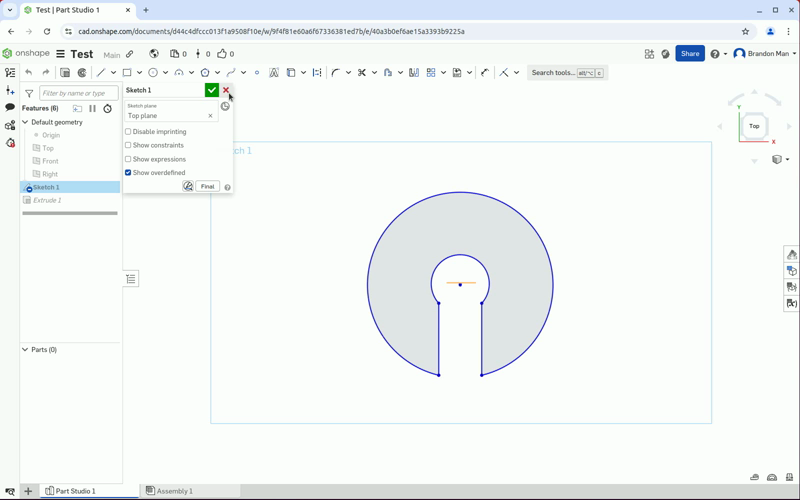
key(shift+s)
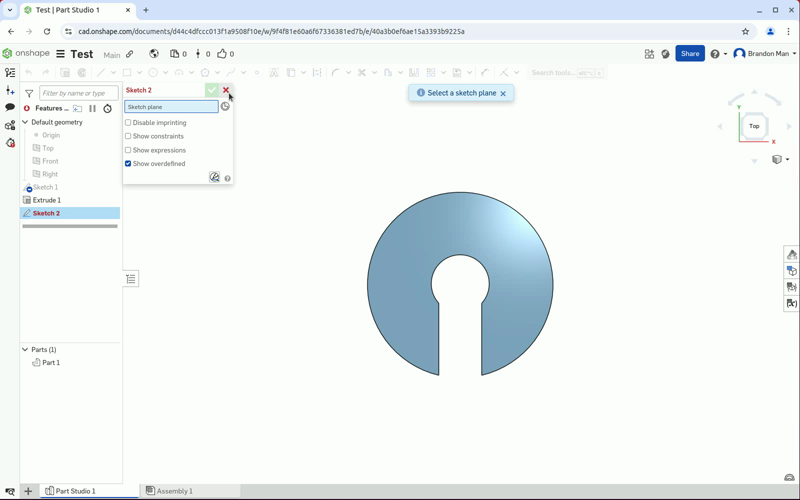
mouse_move(73, 150)
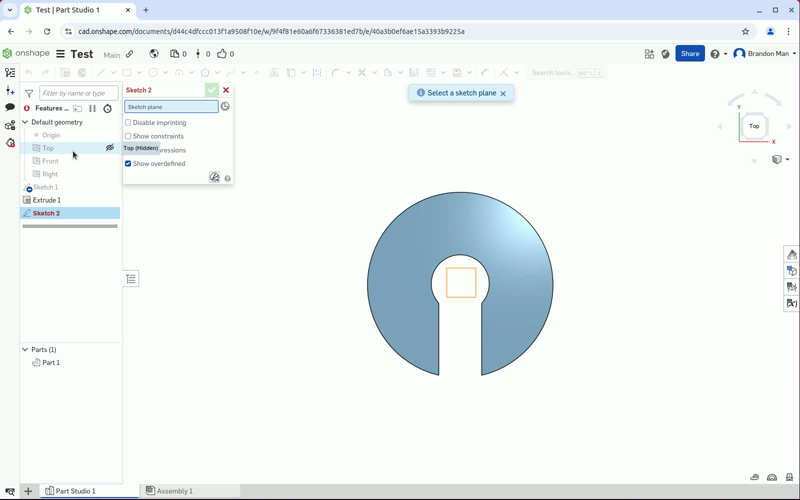
click(73, 150)
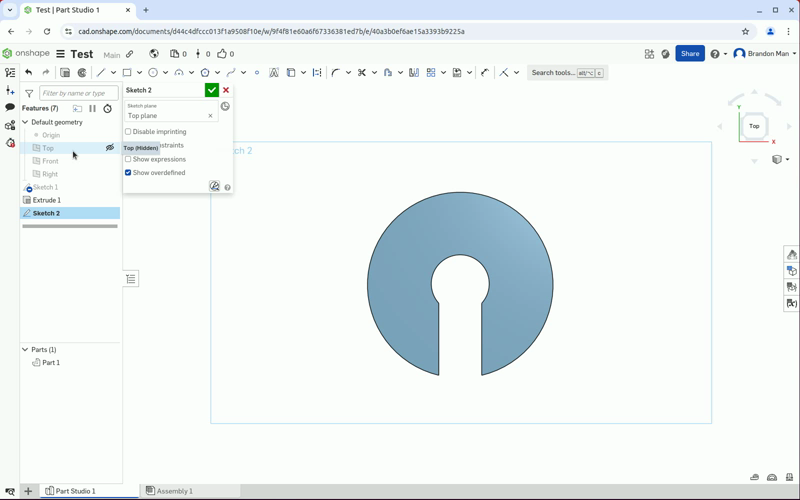
mouse_move(73, 352)
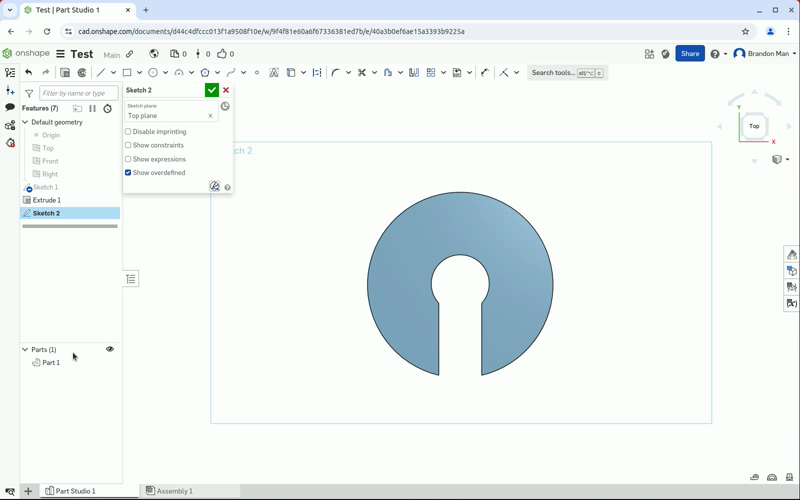
key(y)
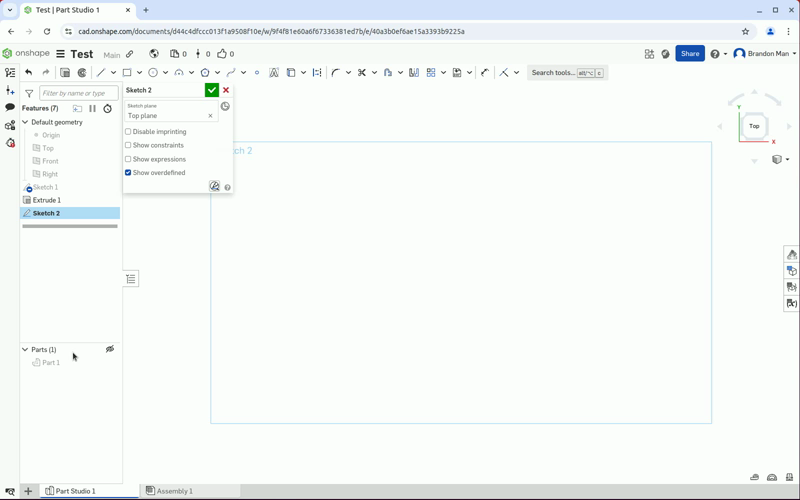
key(a)
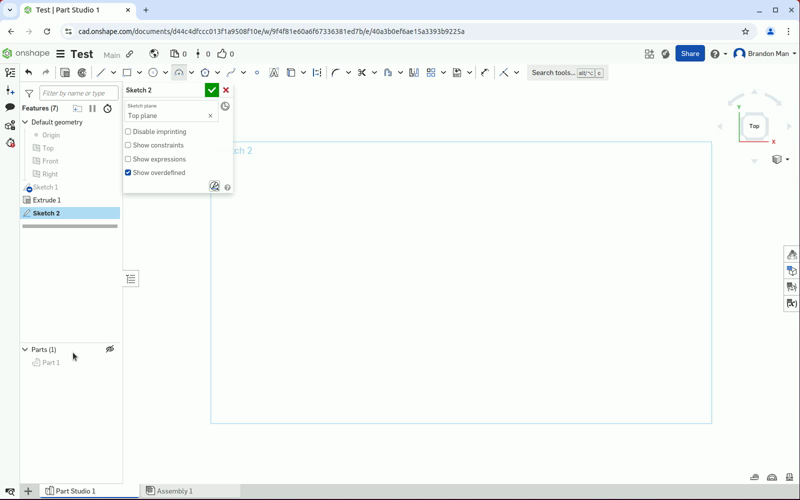
key_down(shift)
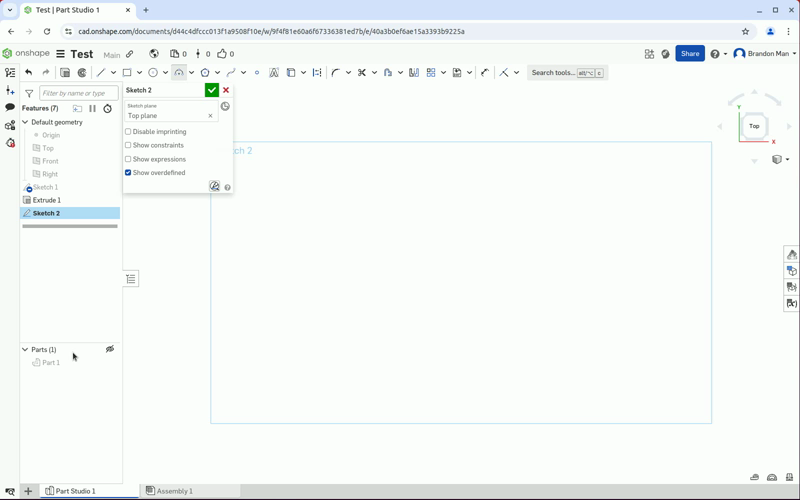
mouse_move(438, 393)
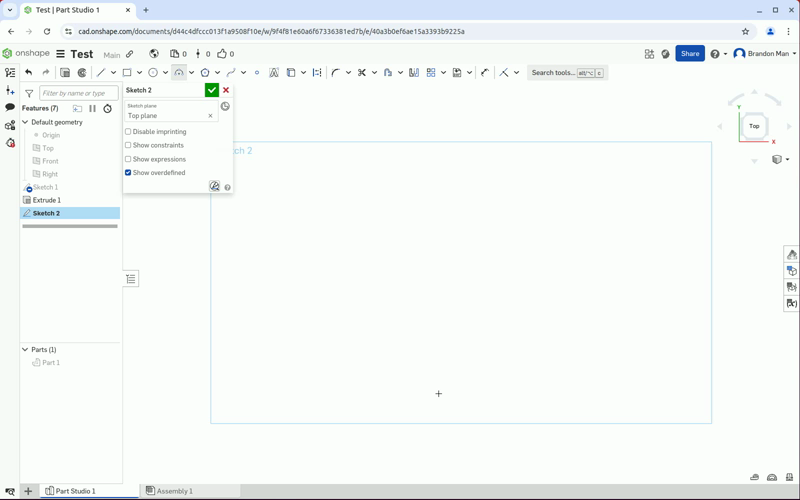
click(438, 393)
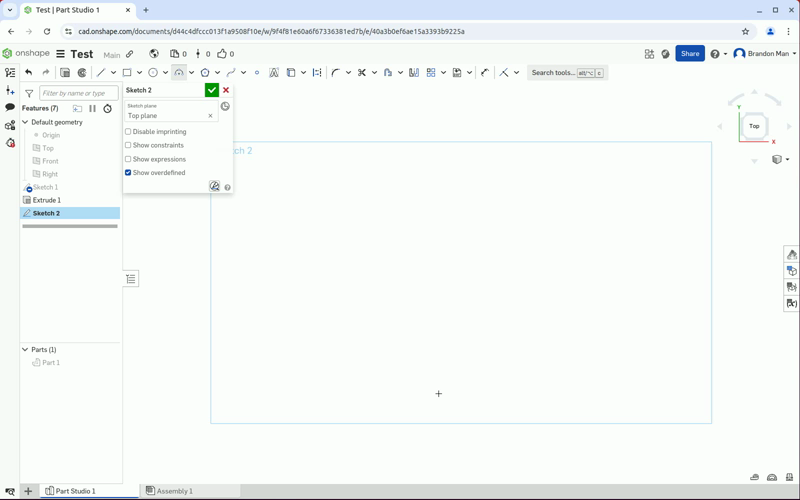
key_up(shift)
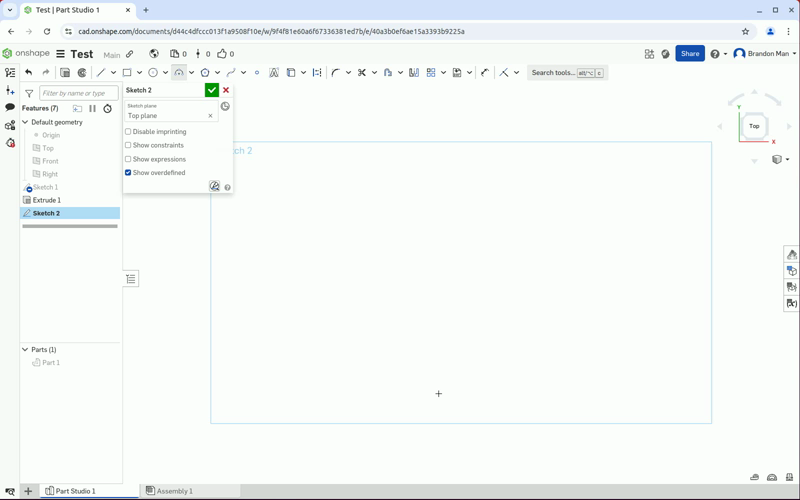
key_down(shift)
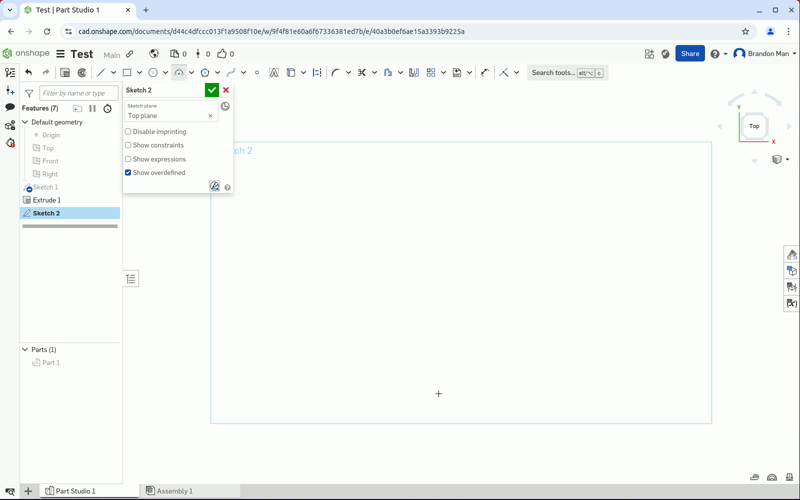
mouse_move(483, 393)
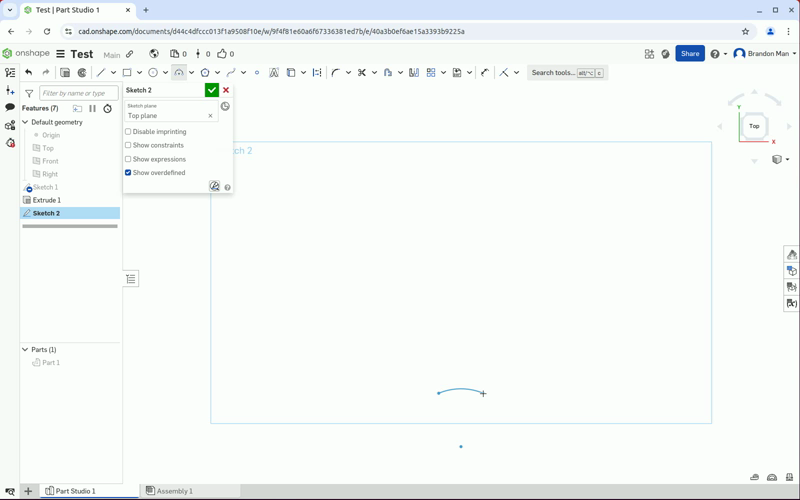
click(483, 393)
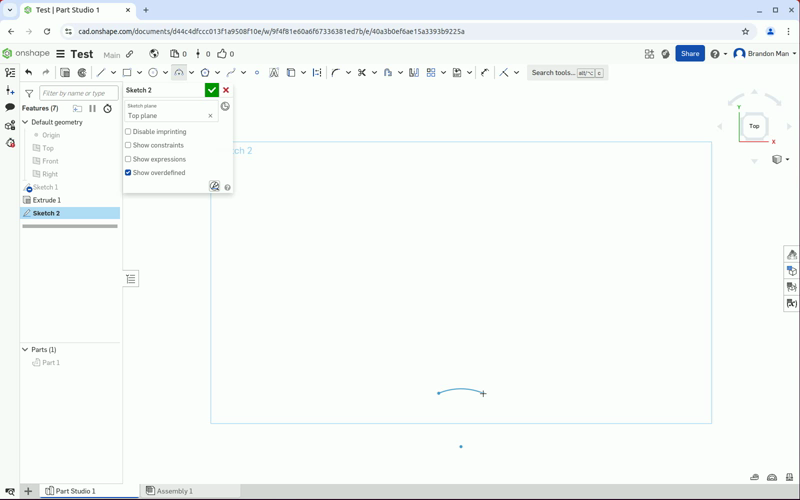
mouse_move(460, 168)
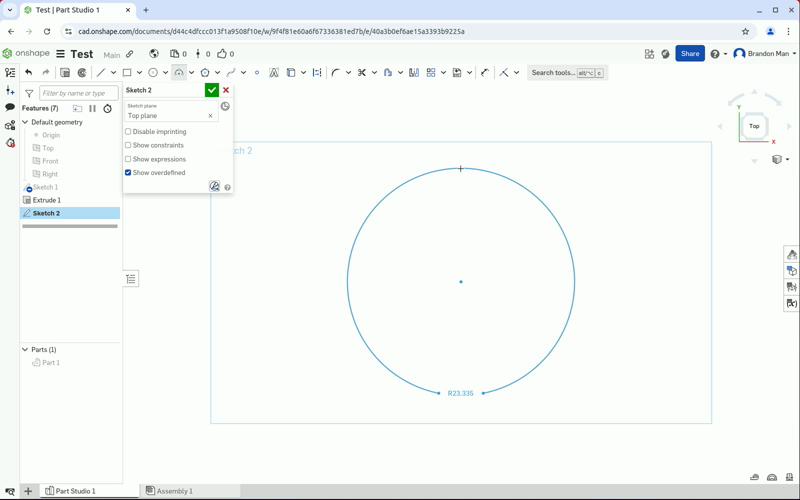
click(460, 168)
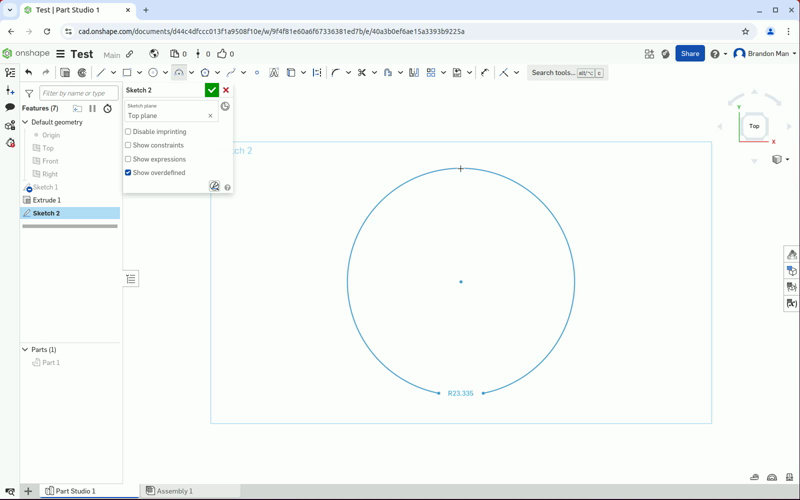
key_up(shift)
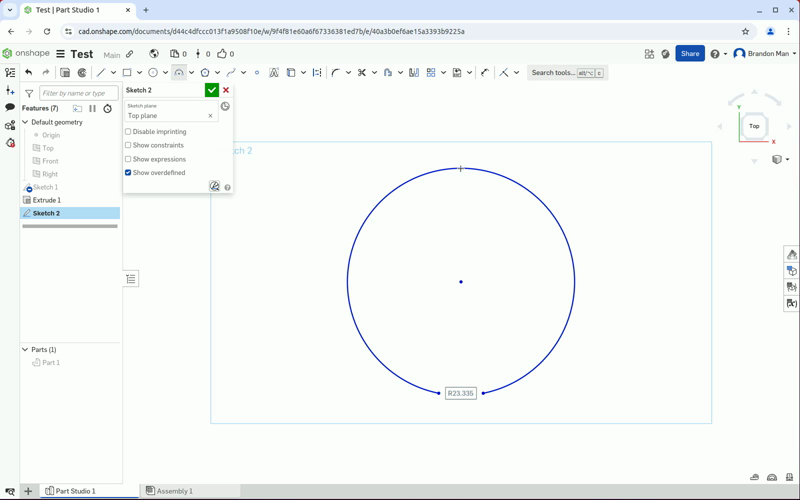
key(esc)
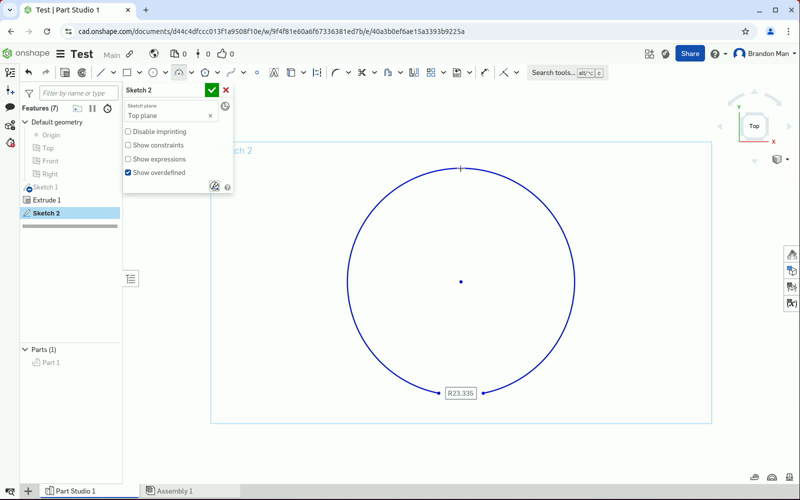
key(l)
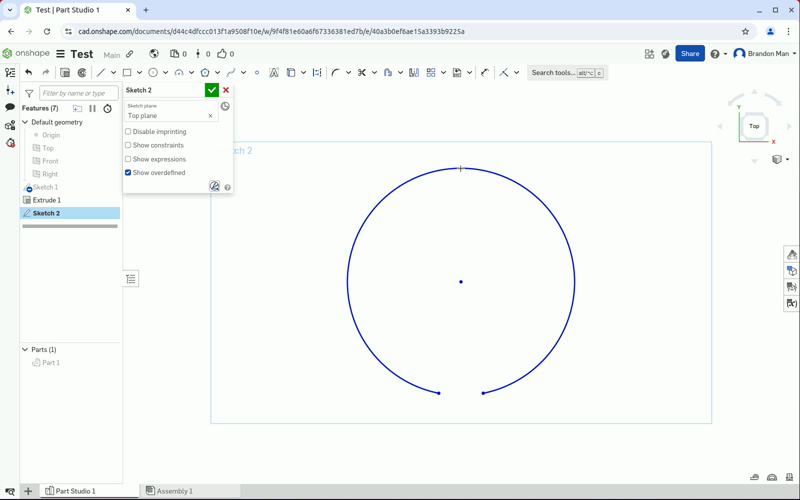
mouse_move(483, 393)
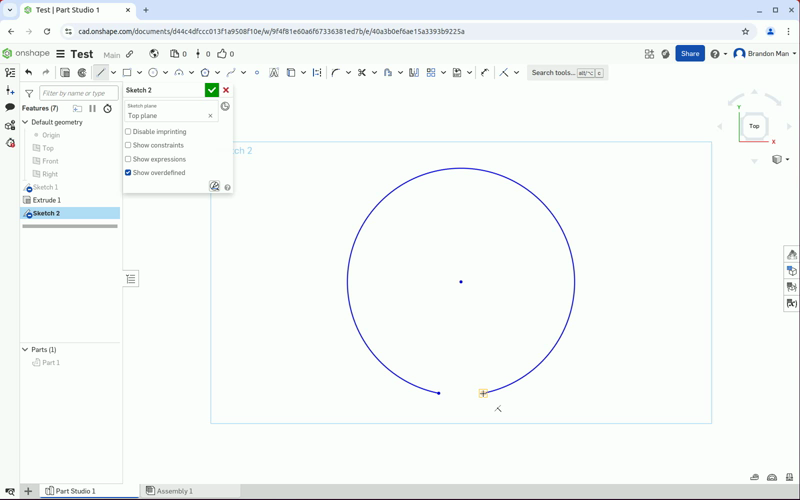
click(483, 393)
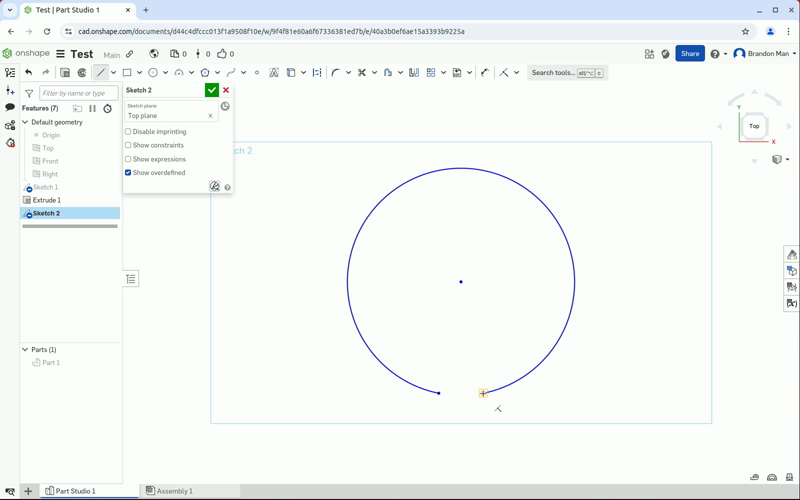
key_down(shift)
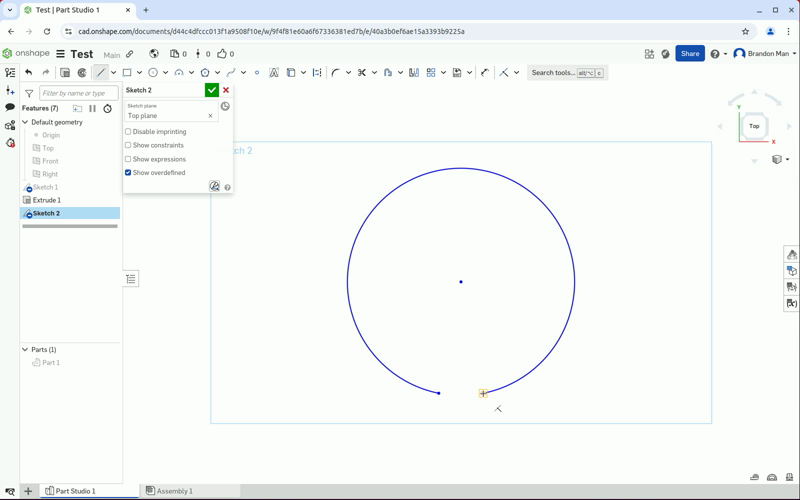
mouse_move(513, 393)
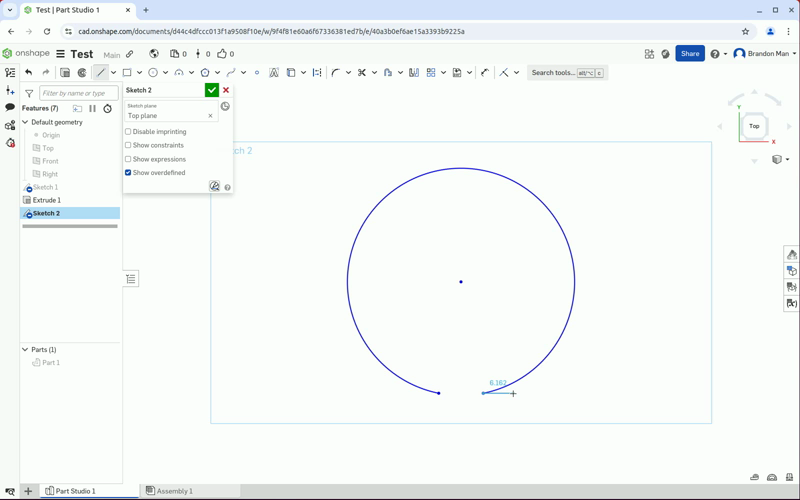
mouse_move(483, 374)
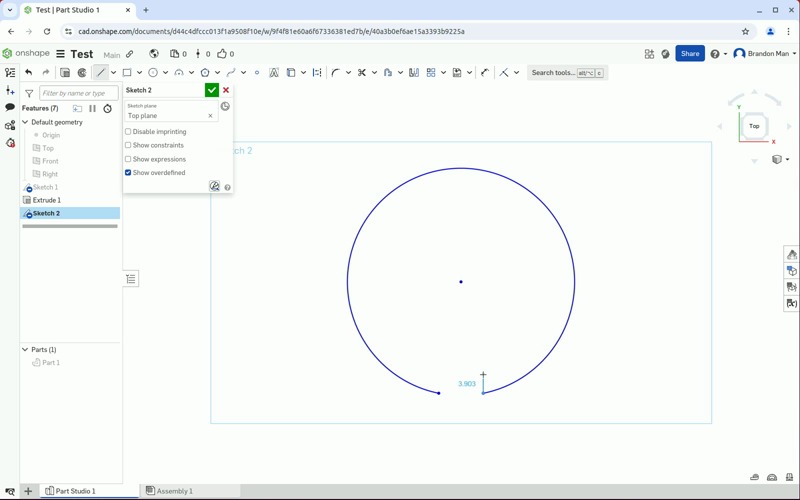
click(483, 374)
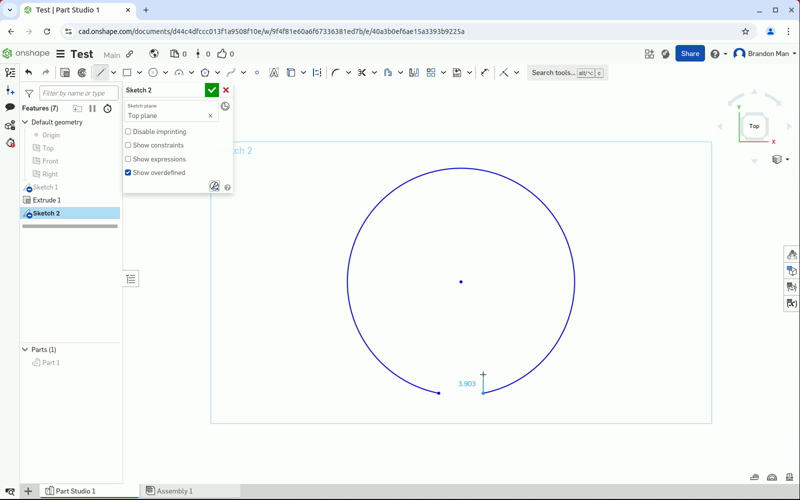
key_up(shift)
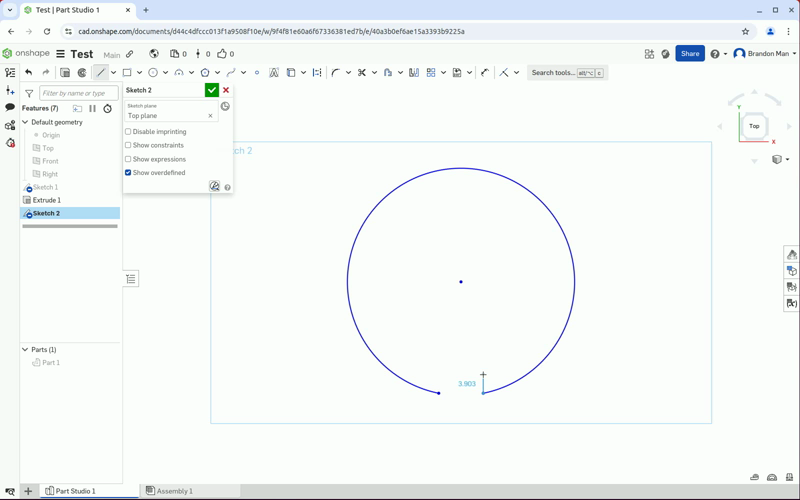
key(esc)
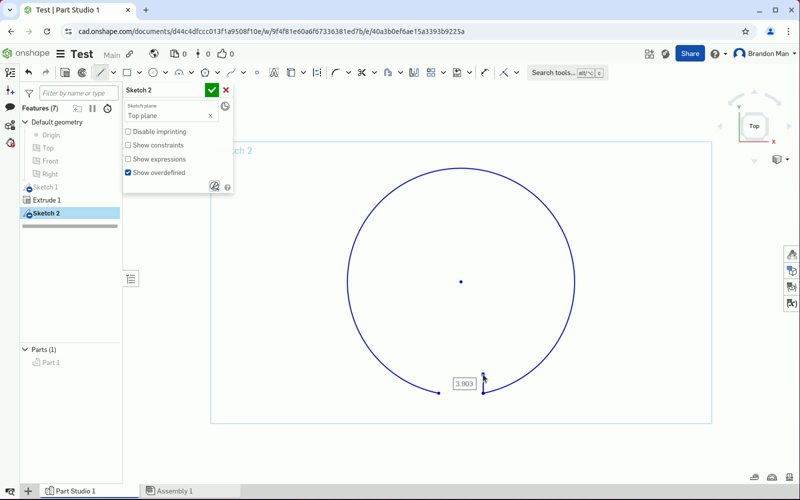
key(a)
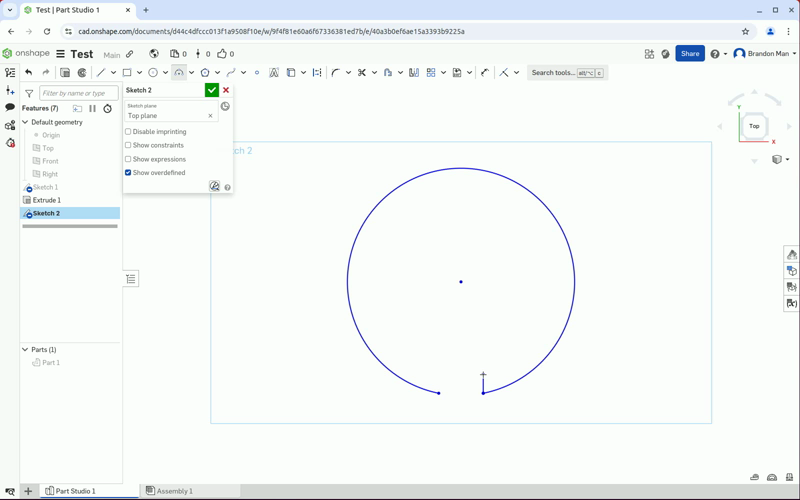
mouse_move(483, 374)
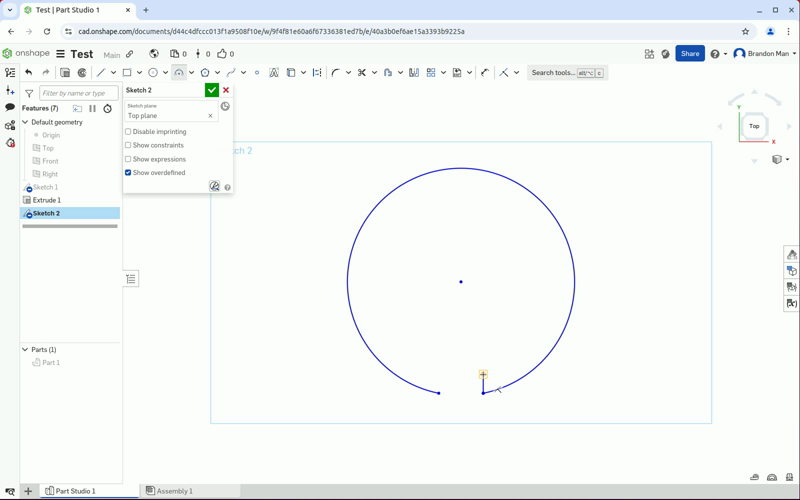
click(483, 374)
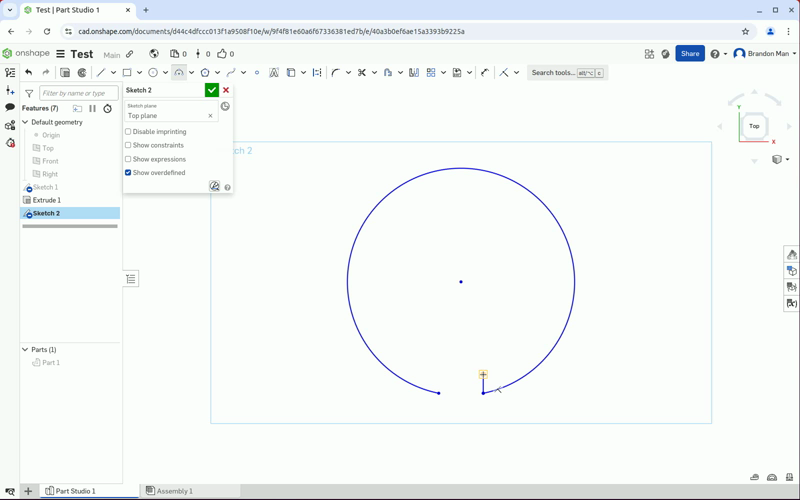
key_down(shift)
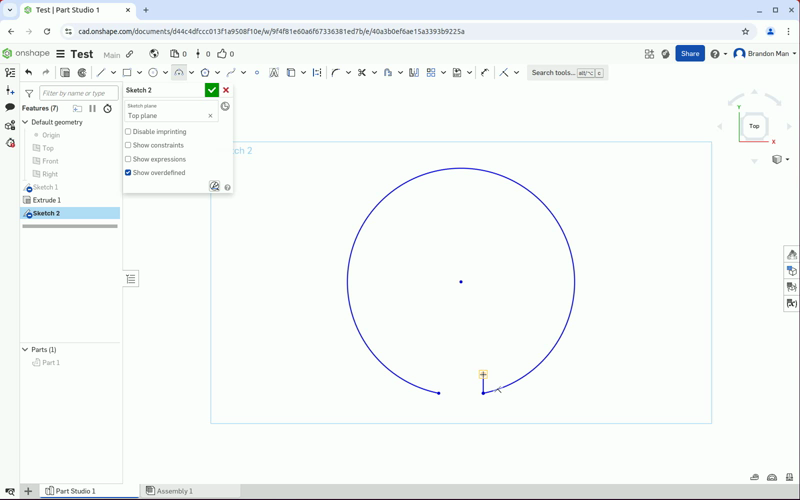
mouse_move(438, 374)
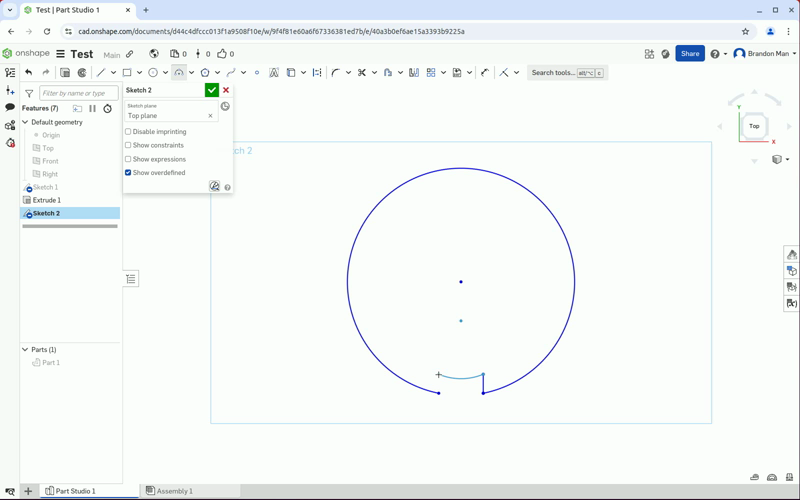
click(438, 374)
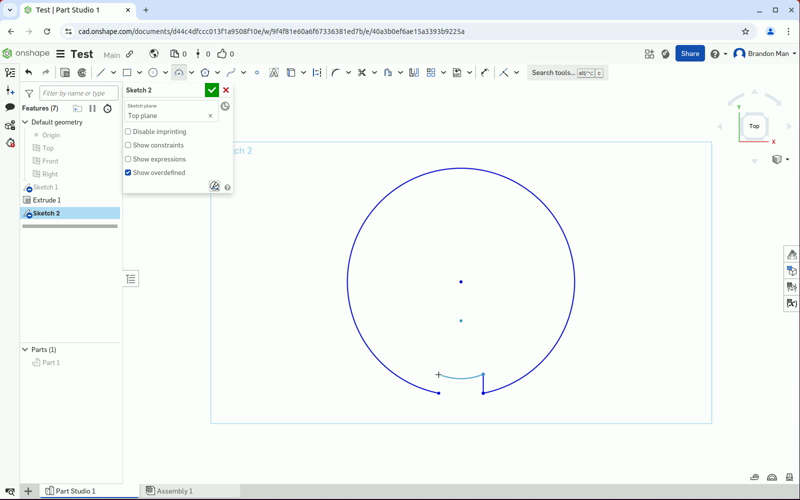
mouse_move(460, 185)
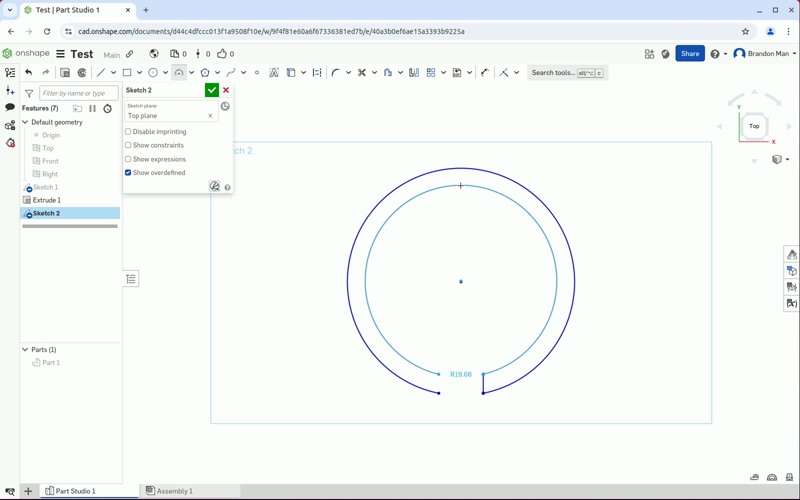
click(460, 185)
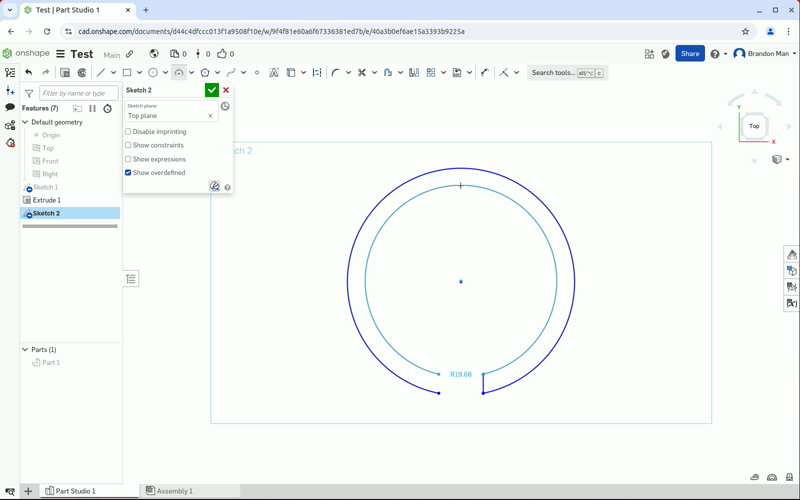
key_up(shift)
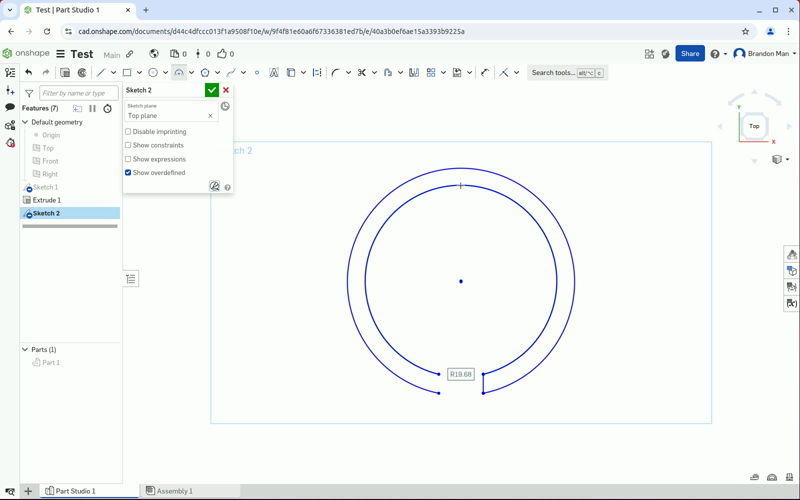
key(esc)
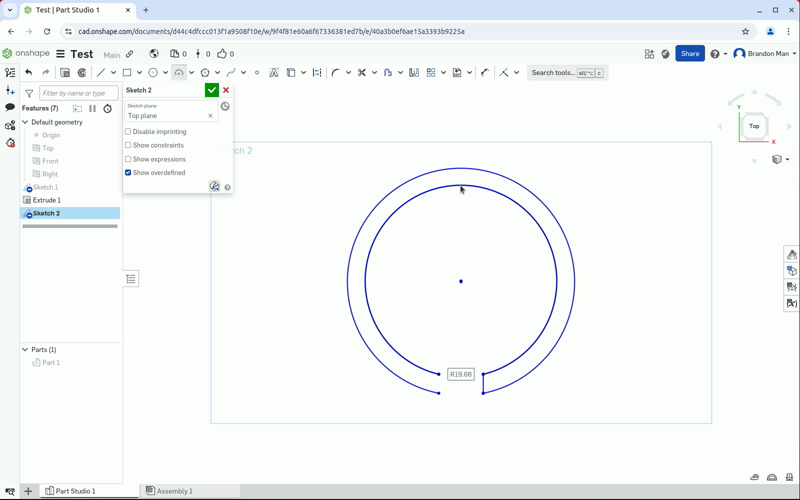
key(l)
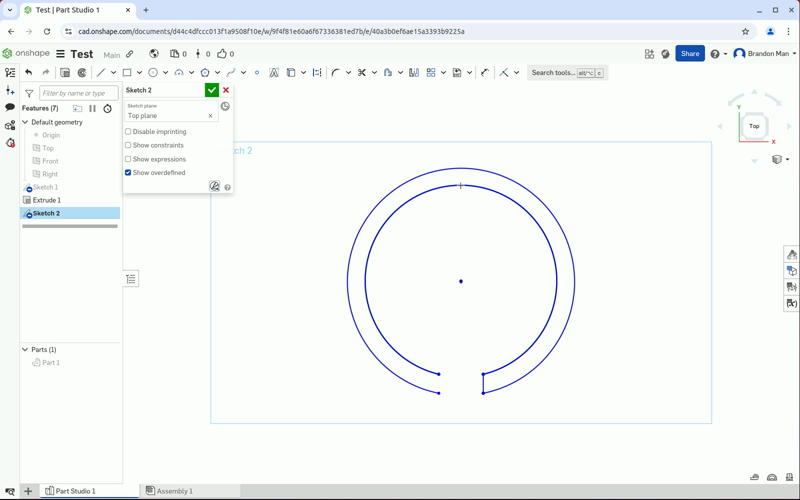
mouse_move(438, 374)
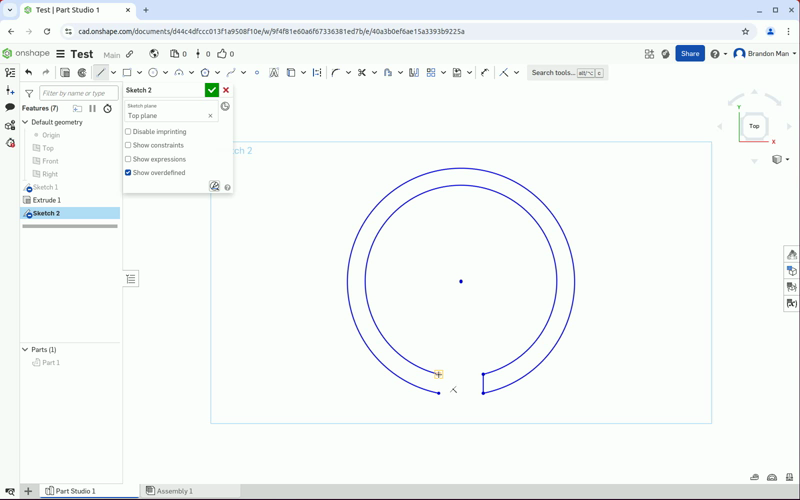
click(438, 374)
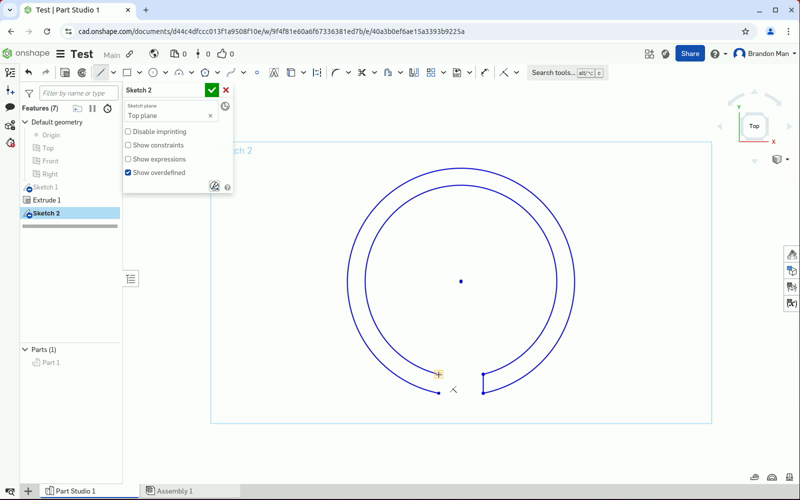
mouse_move(468, 374)
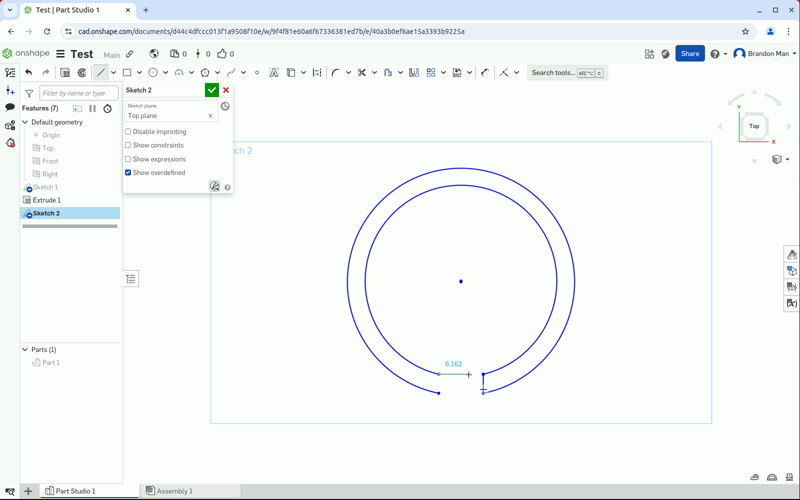
key_down(shift)
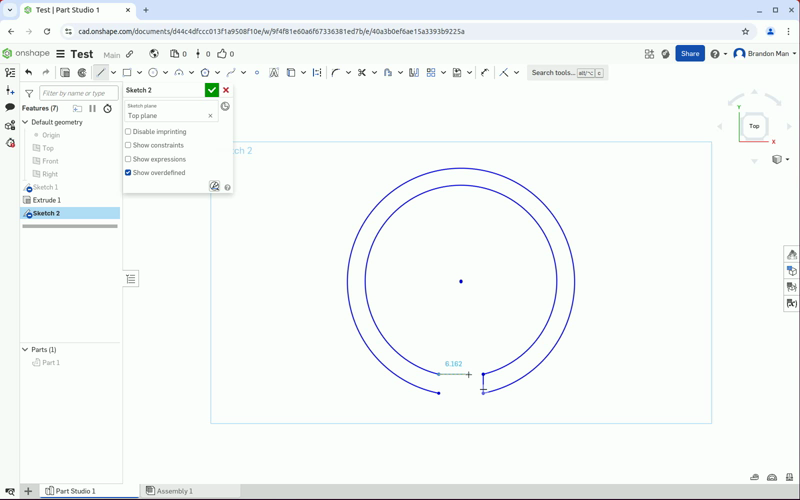
mouse_move(438, 393)
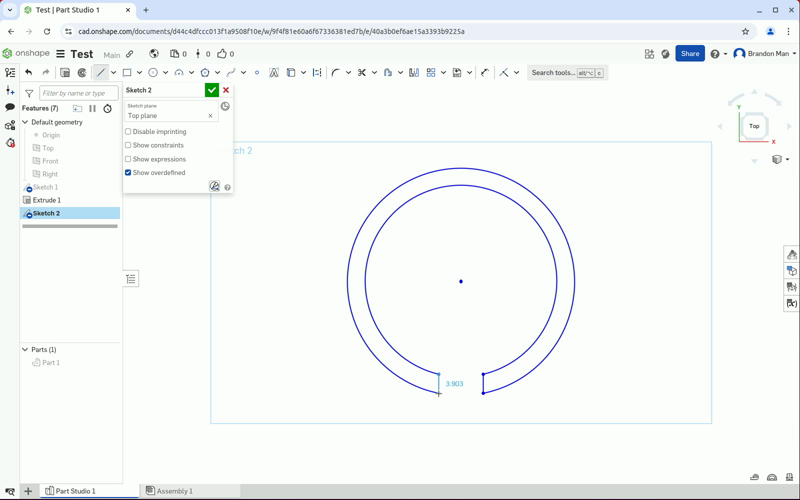
key_up(shift)
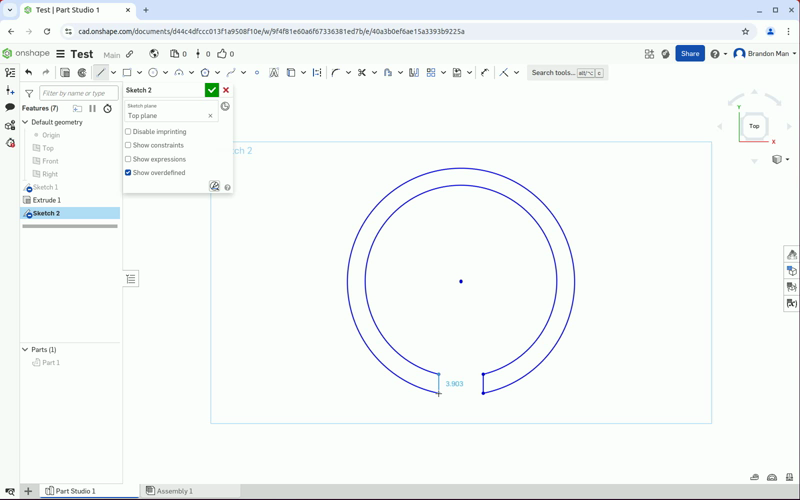
click(438, 393)
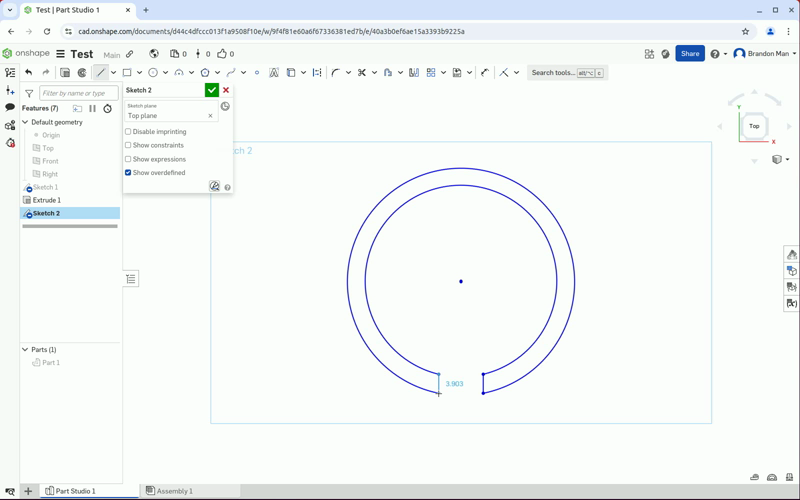
key(esc)
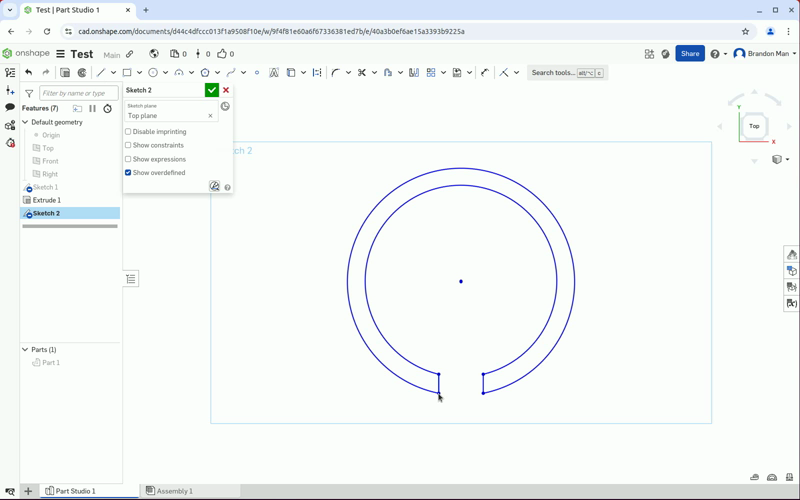
mouse_move(378, 217)
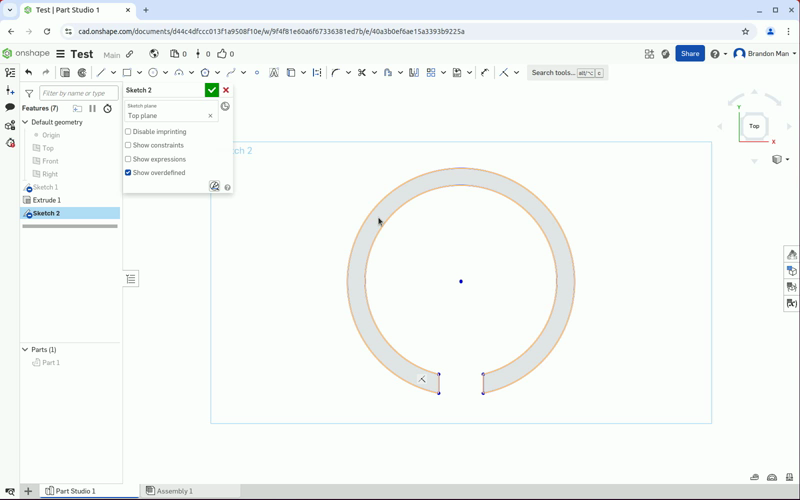
click(378, 217)
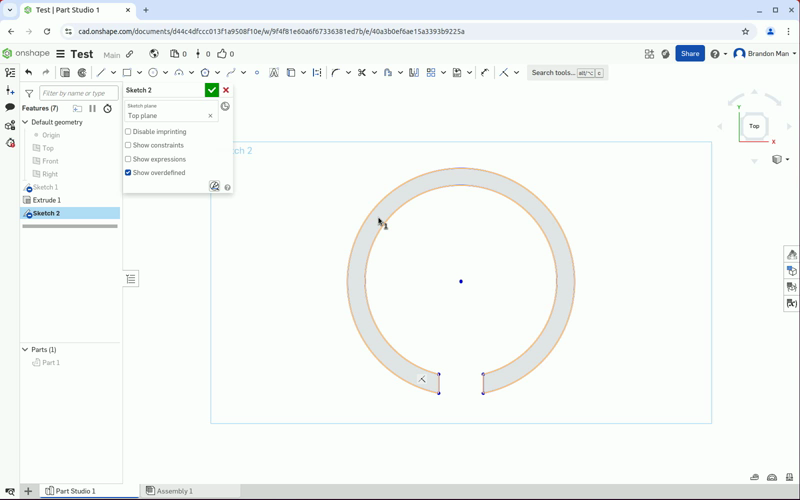
mouse_move(73, 352)
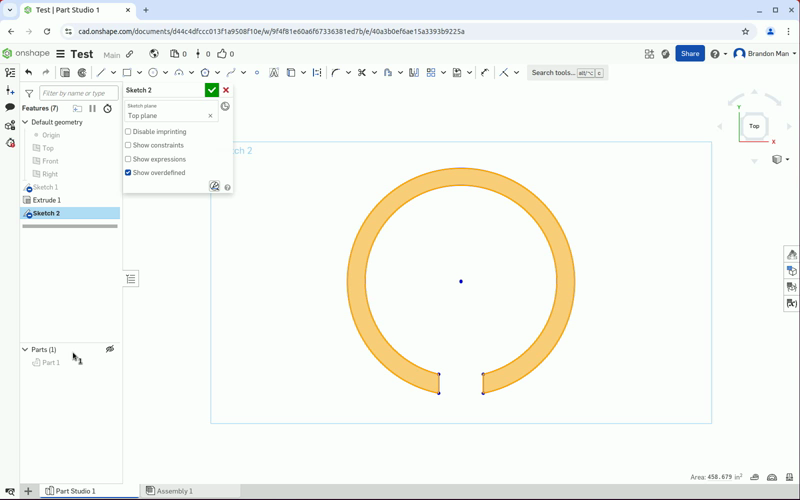
key(shift+y)
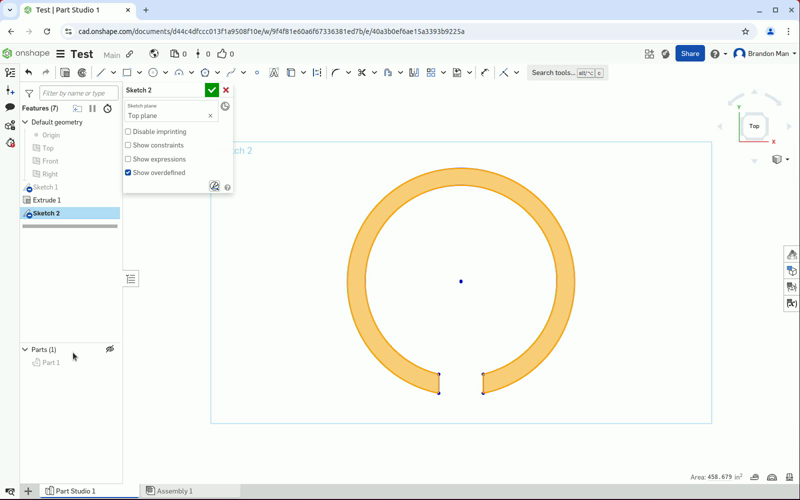
key(shift+e)
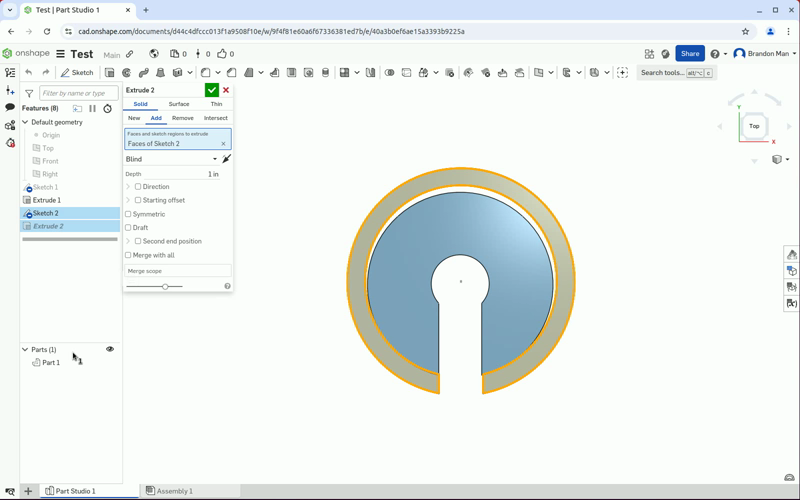
mouse_move(143, 106)
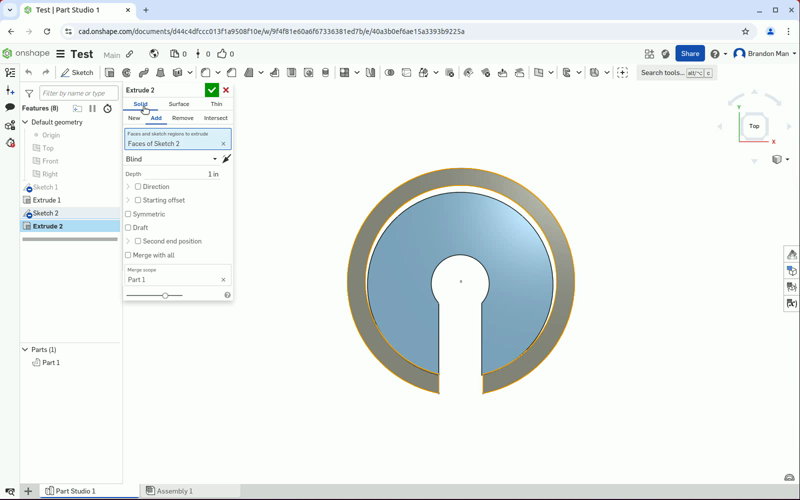
click(143, 106)
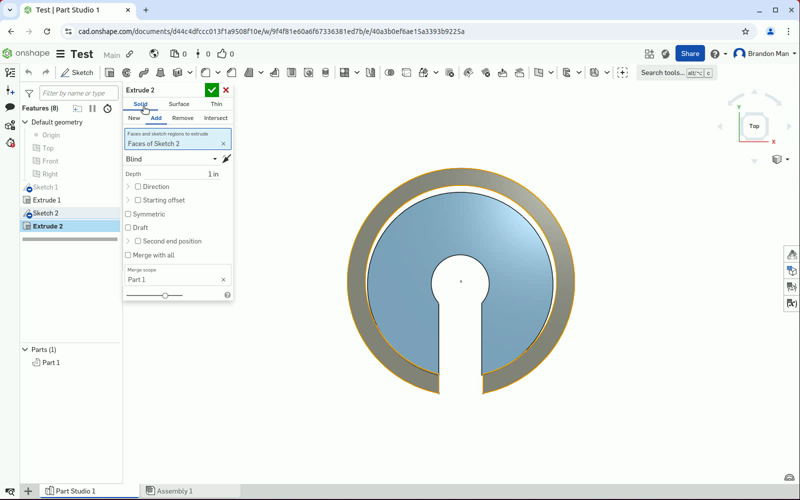
mouse_move(137, 120)
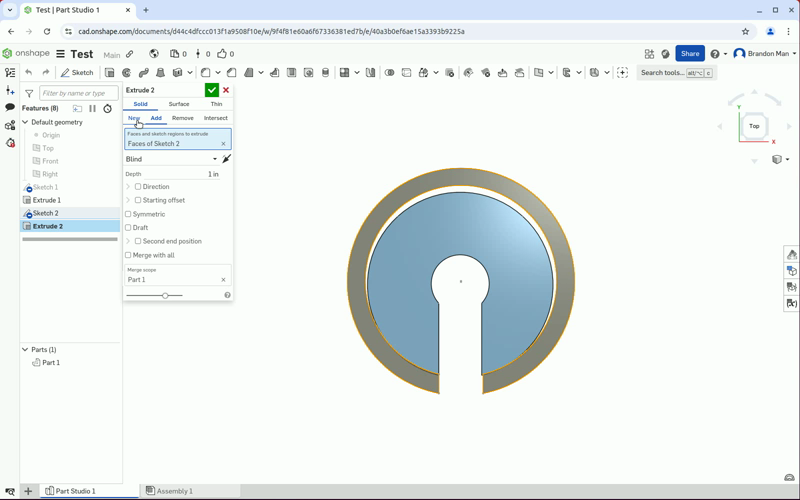
click(137, 120)
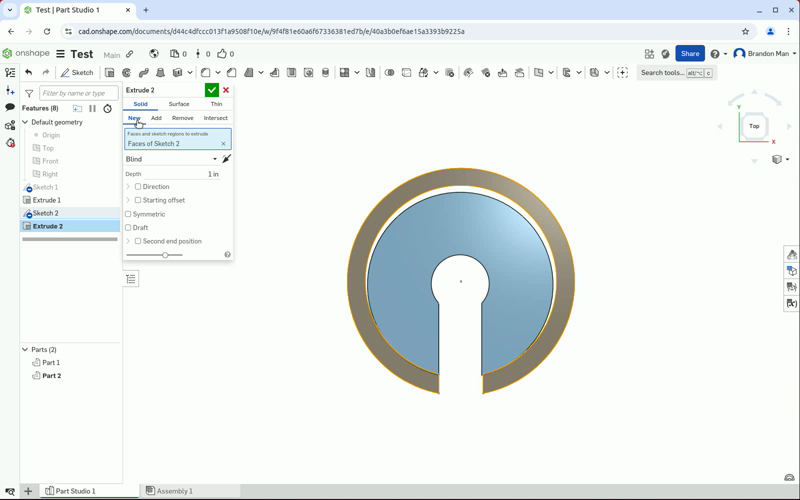
key(tab, 4)
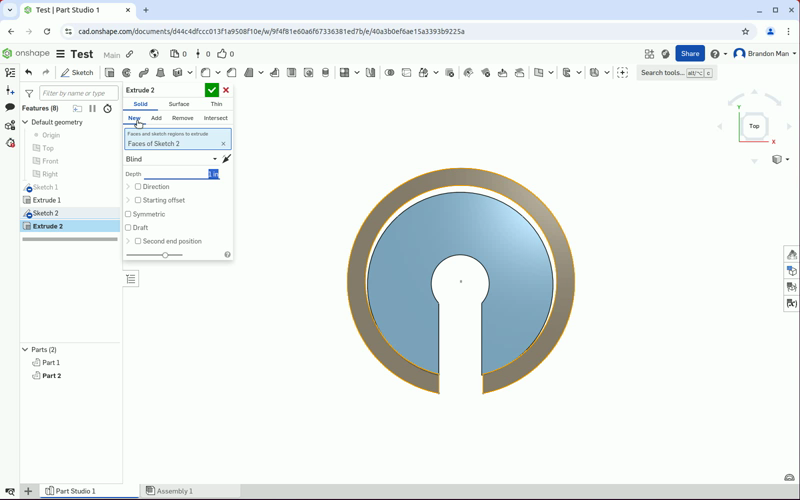
text(1.204)
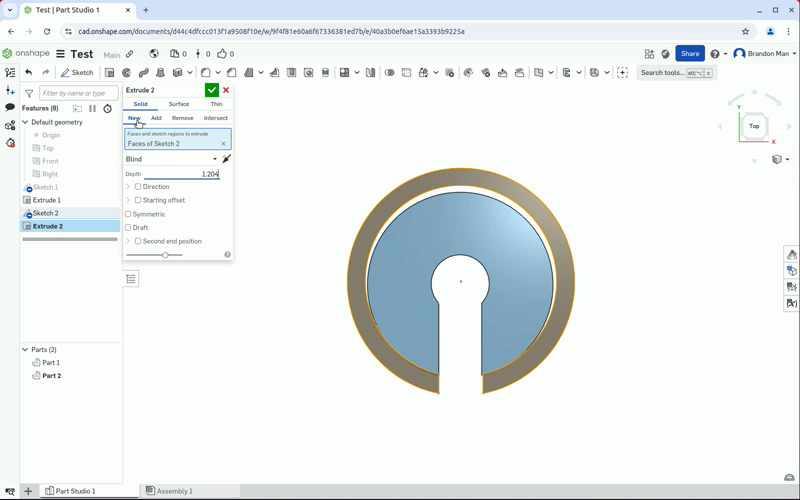
key(enter)
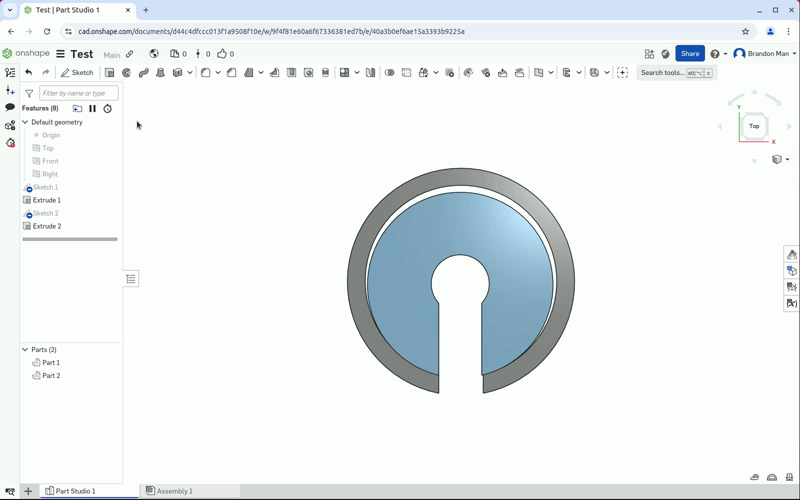
key(shift+h)
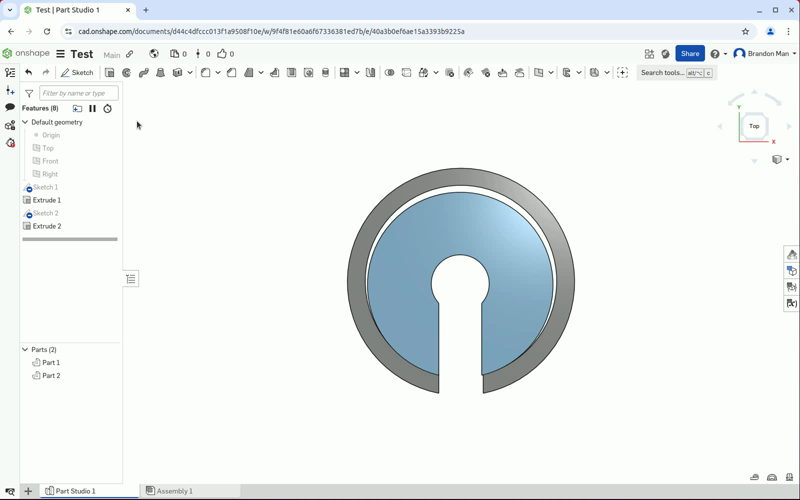
key(shift+h)
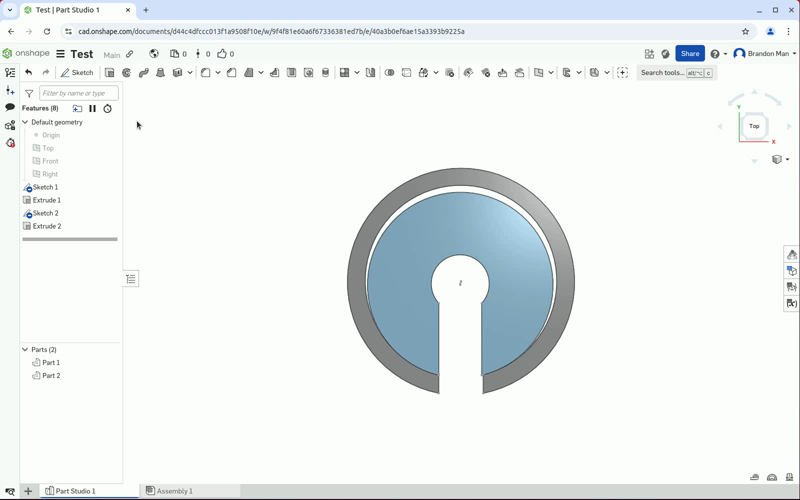
key(shift+7)
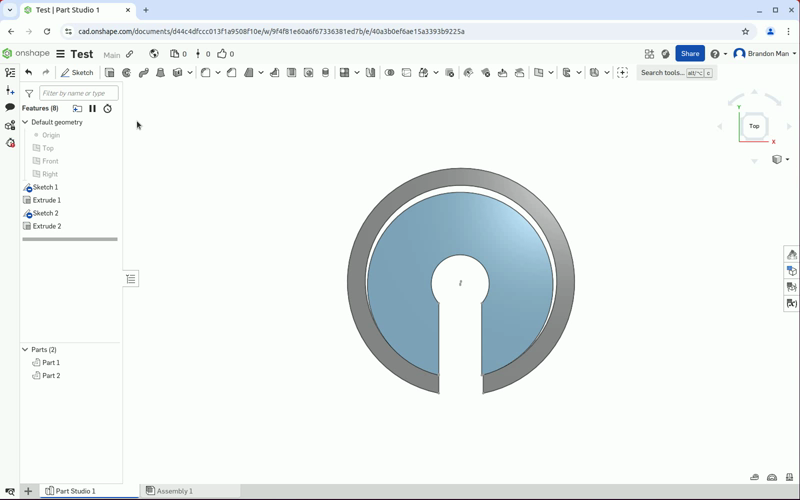
key(up, 3)
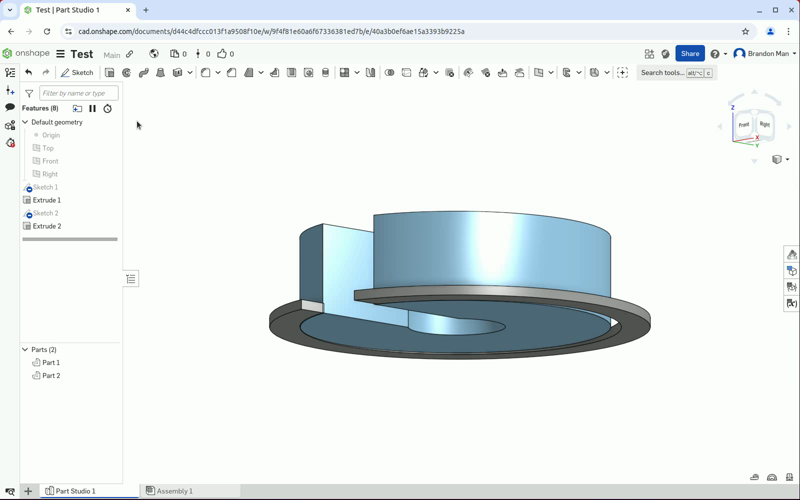
key(left, 3)
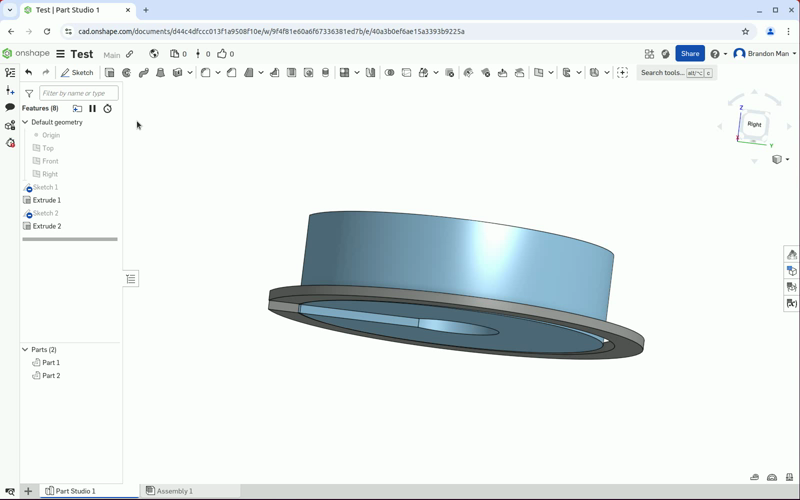
key(right, 3)
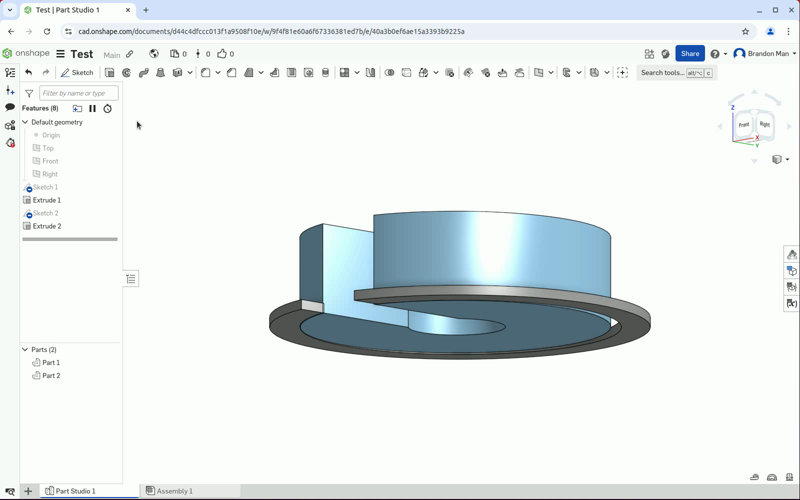
key(down, 3)
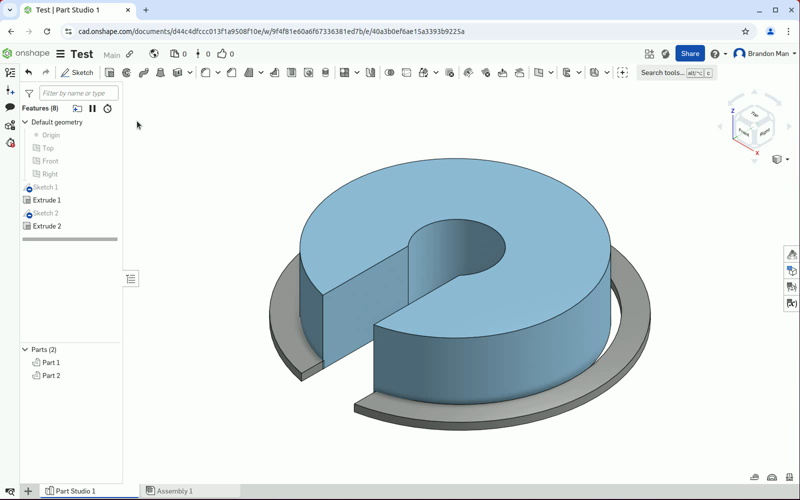
mouse_move(73, 189)
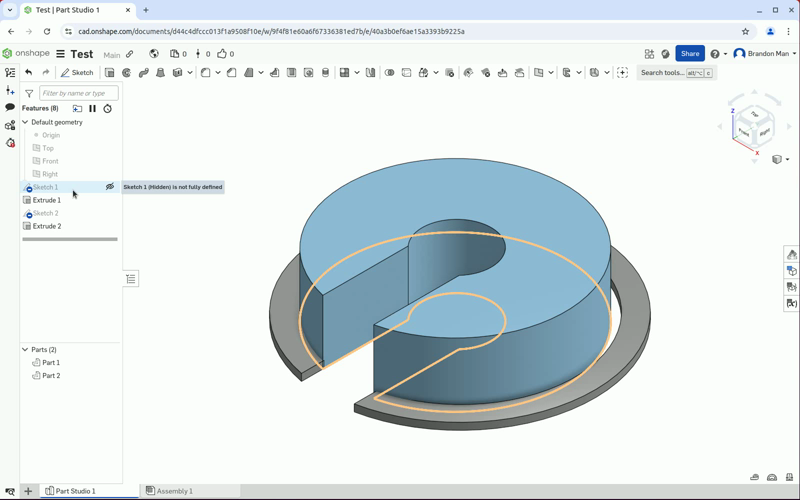
click(73, 189)